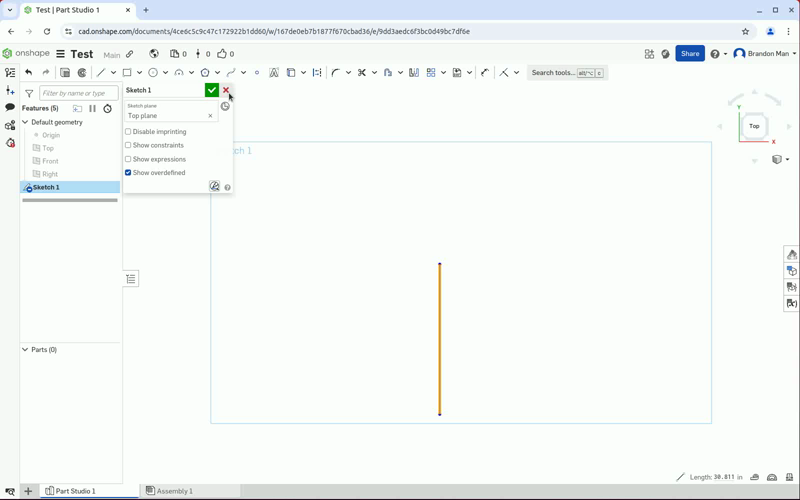
key(shift+h)
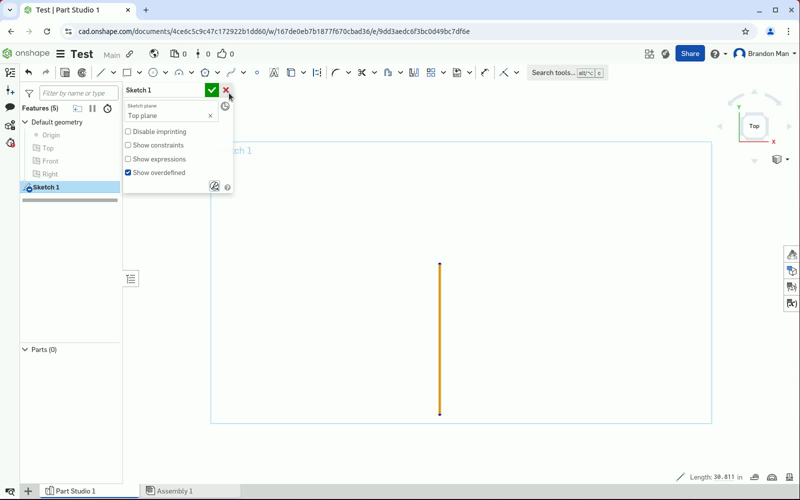
key(shift+s)
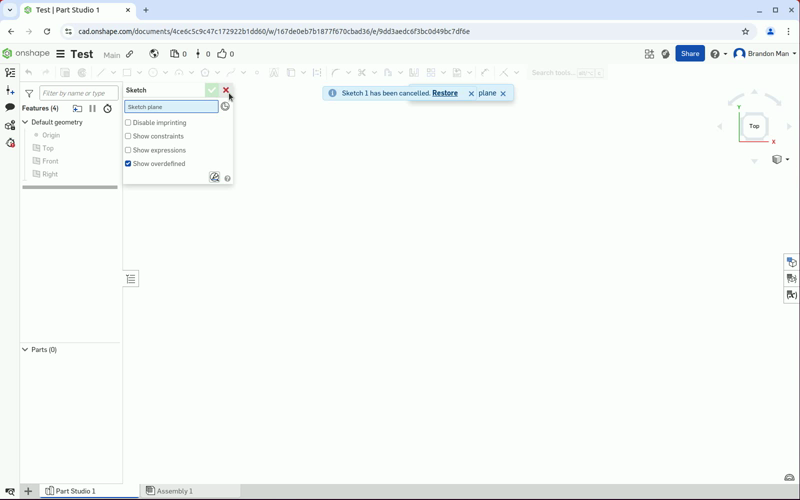
mouse_move(73, 150)
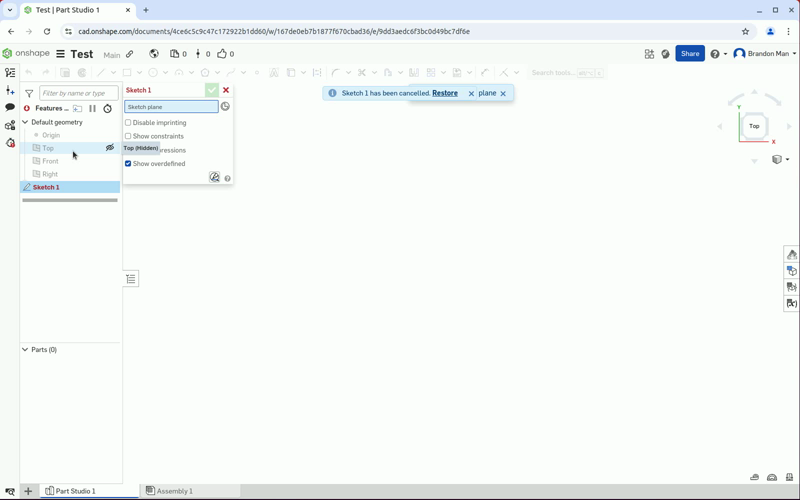
click(73, 150)
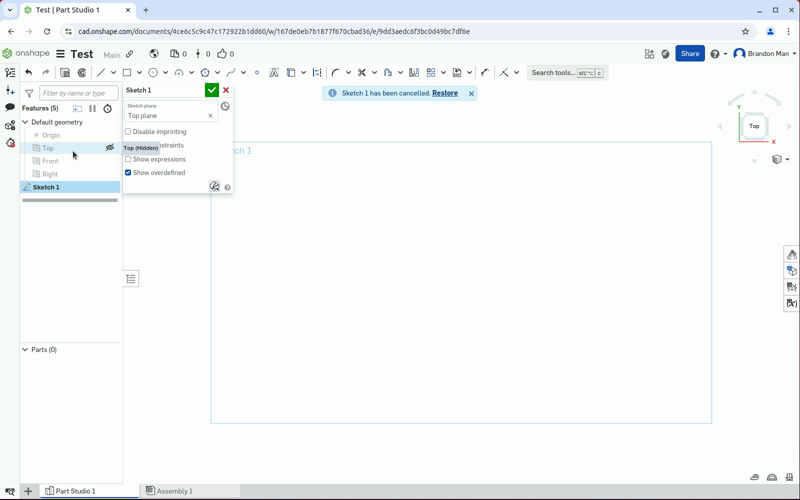
mouse_move(73, 352)
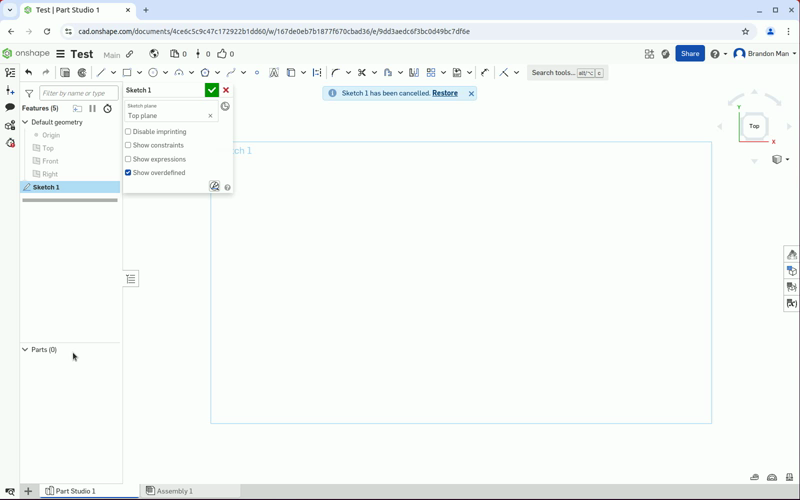
key(y)
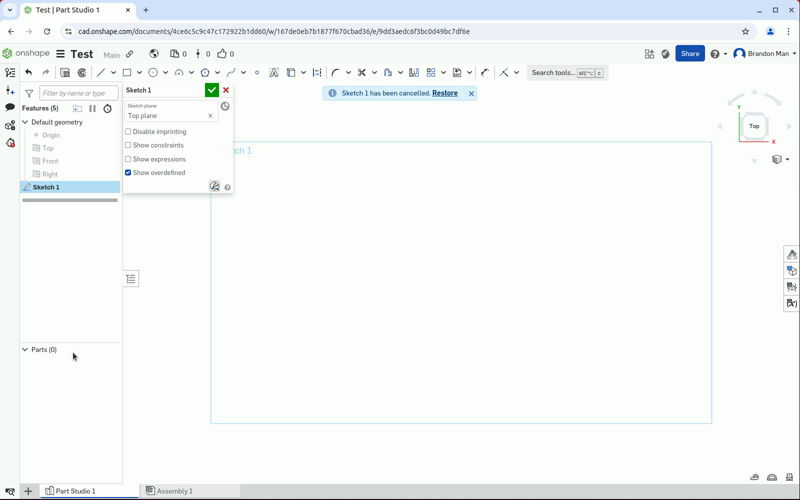
key(c)
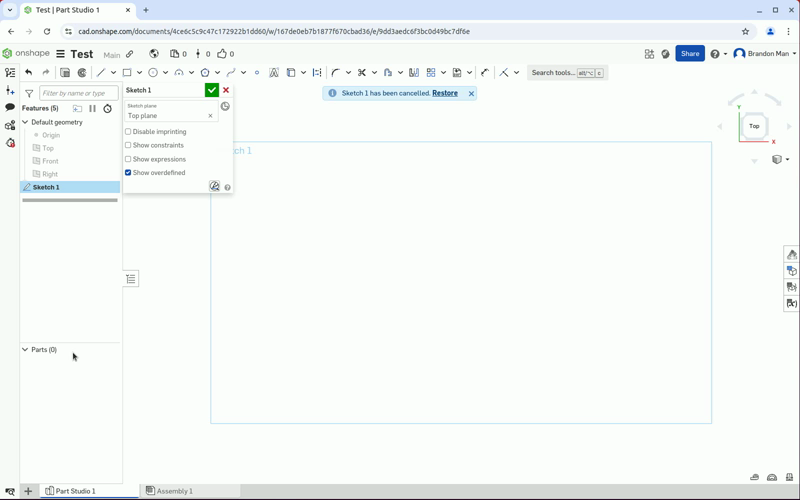
key_down(shift)
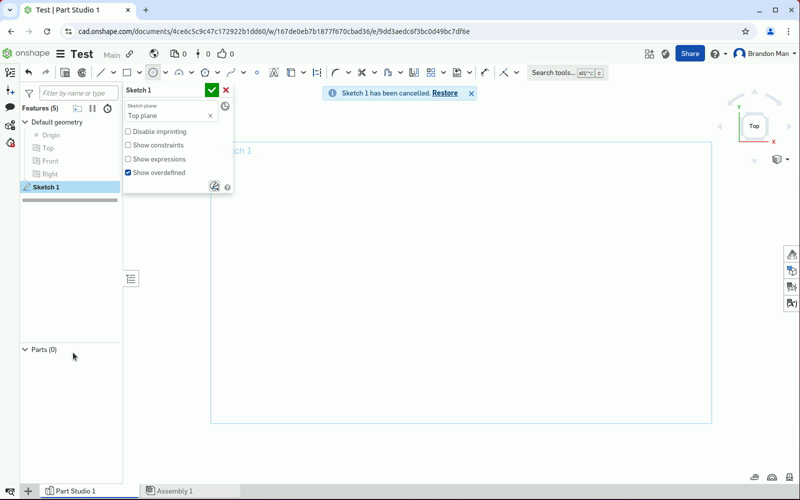
mouse_move(461, 282)
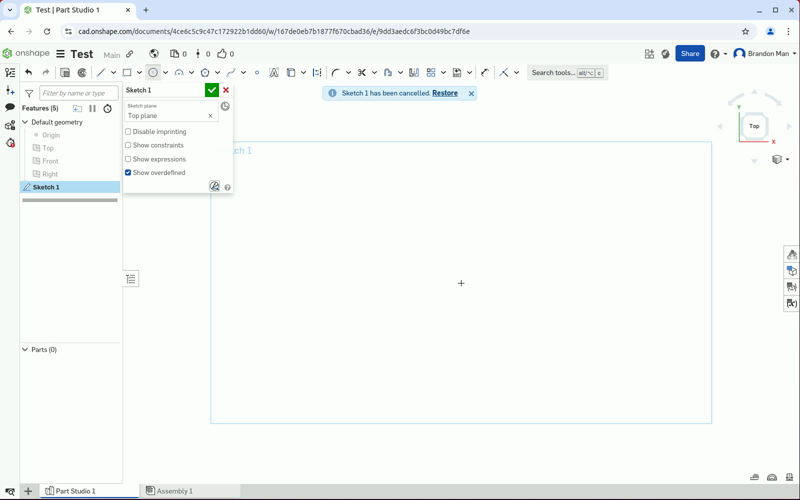
click(461, 282)
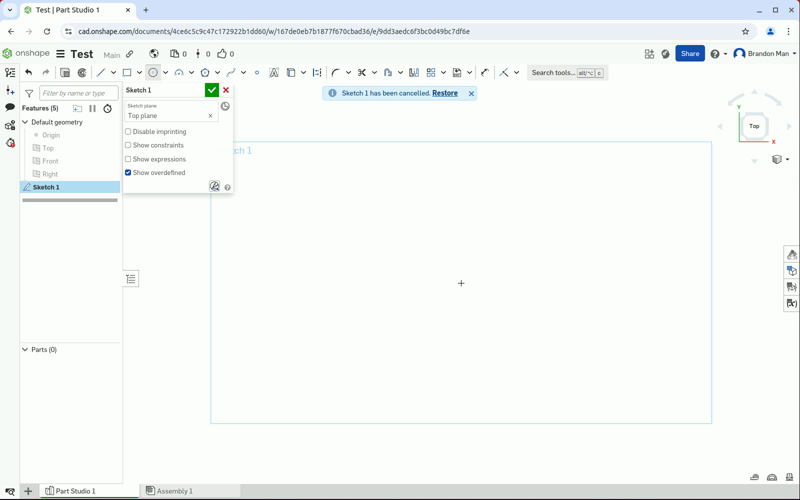
key_up(shift)
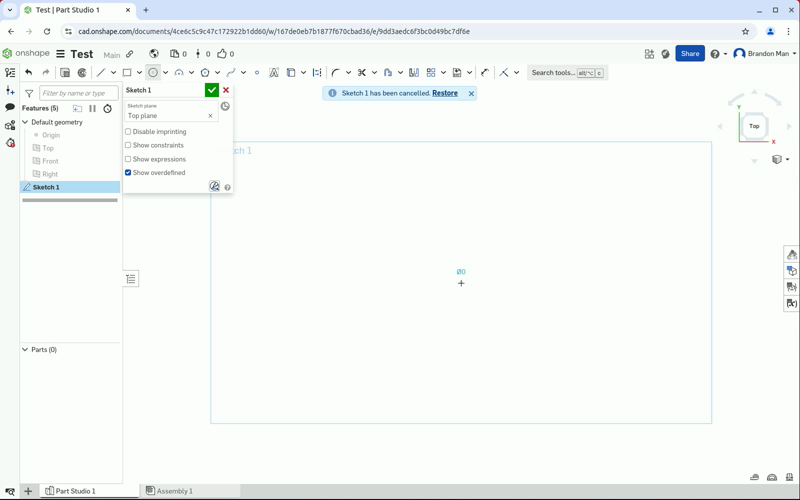
mouse_move(574, 282)
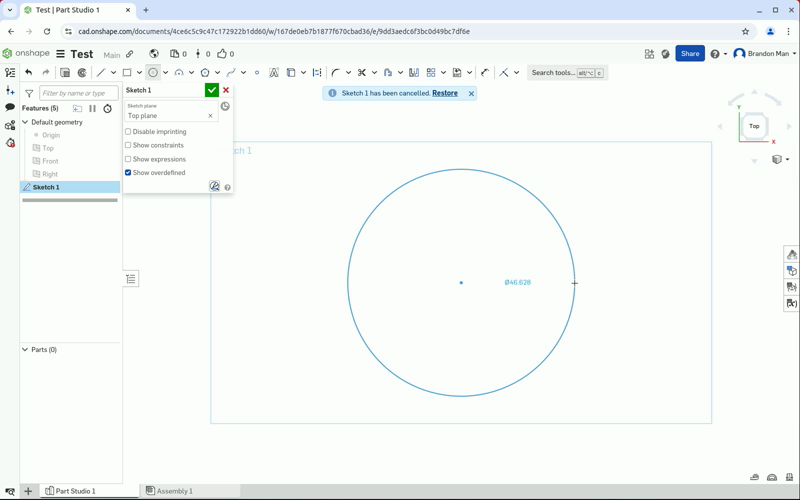
click(574, 282)
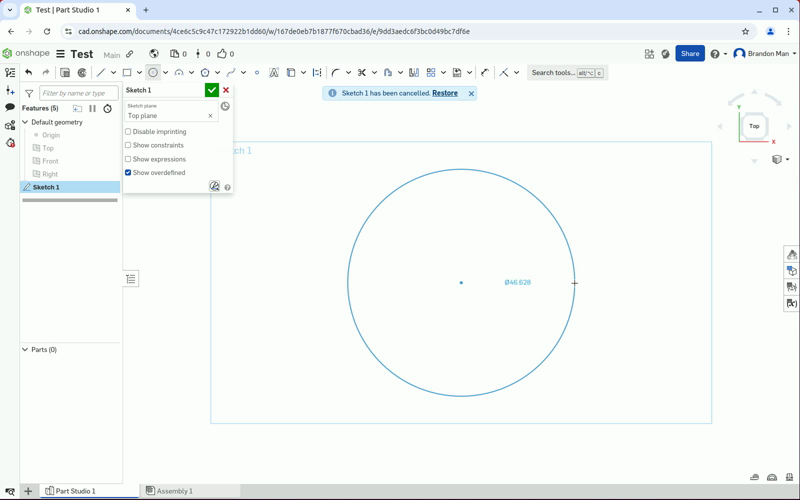
key(esc)
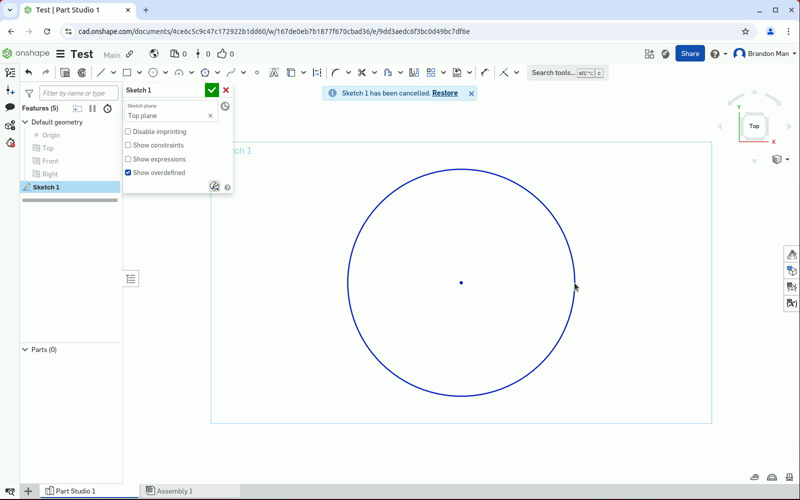
key(c)
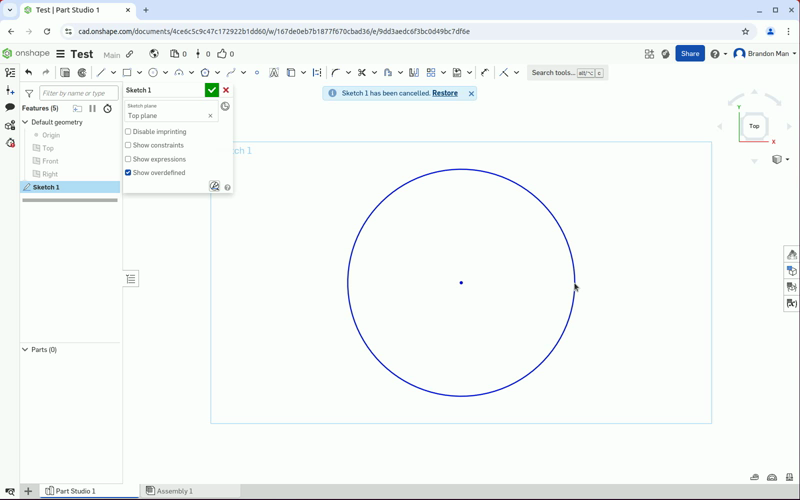
key_down(shift)
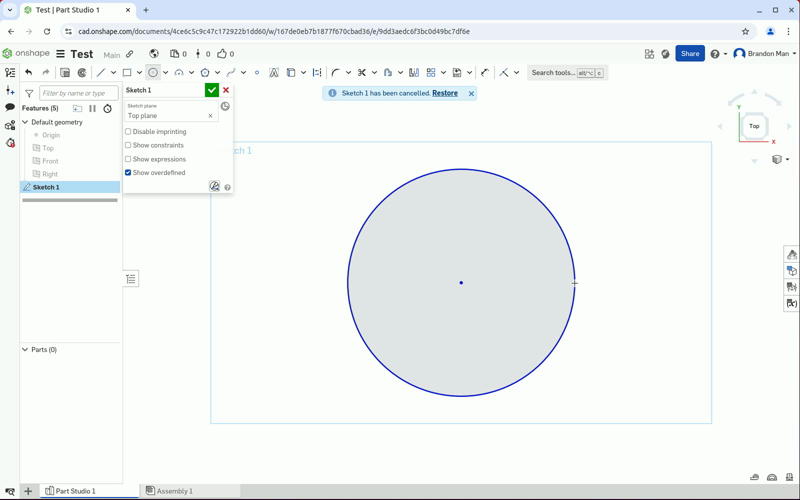
mouse_move(461, 282)
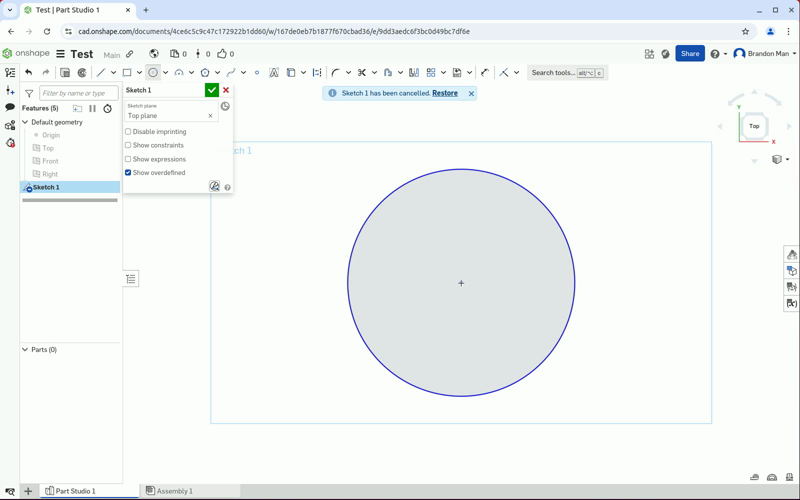
click(461, 282)
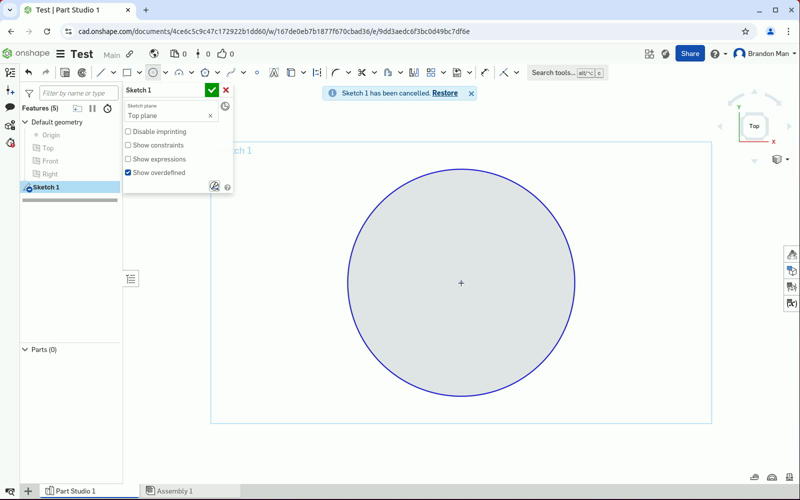
key_up(shift)
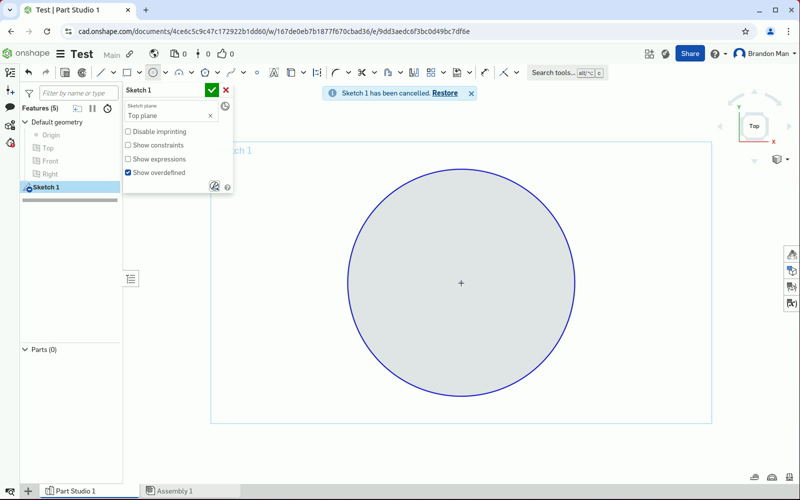
mouse_move(543, 282)
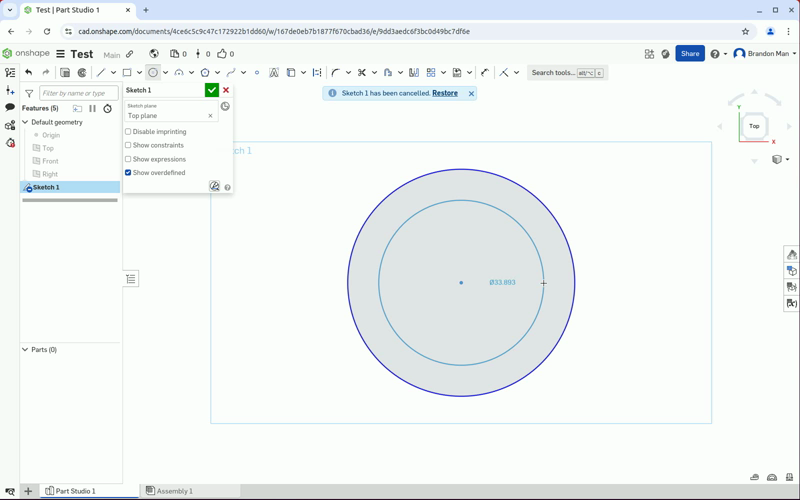
click(543, 282)
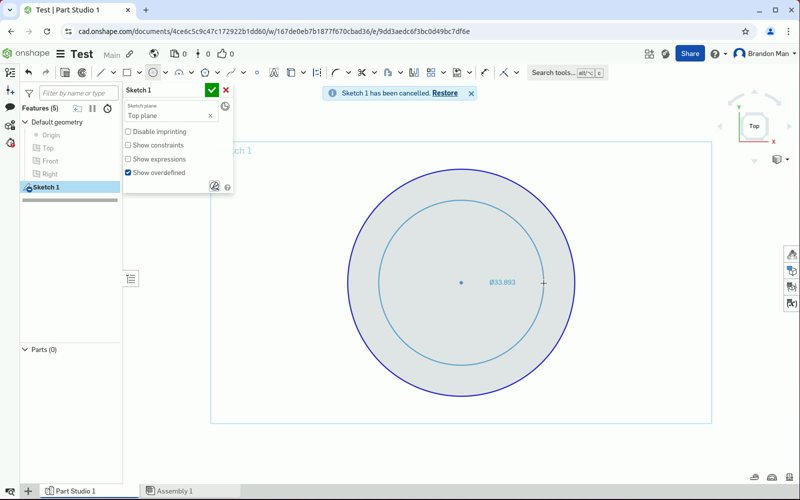
key(esc)
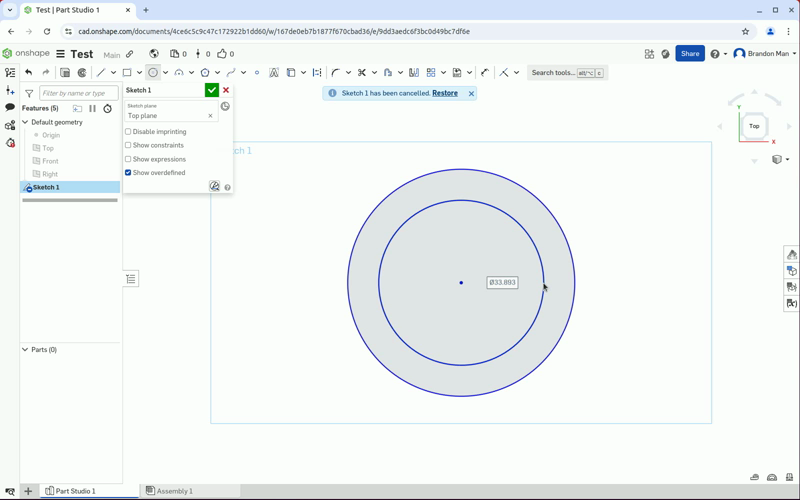
mouse_move(369, 320)
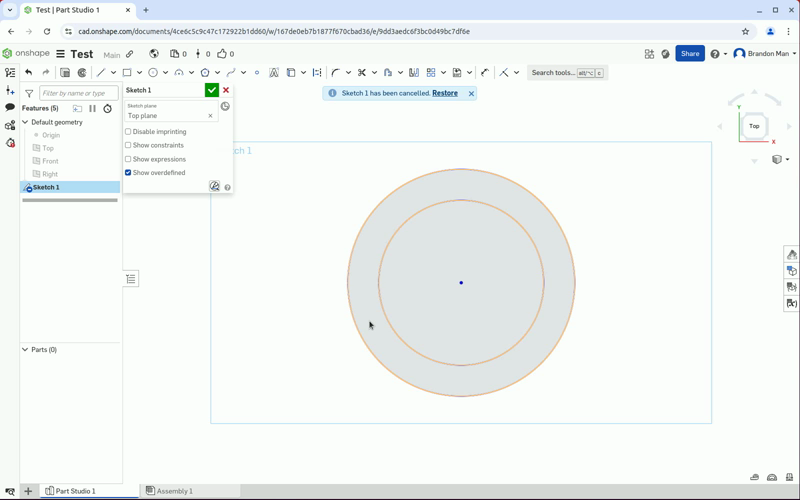
click(369, 320)
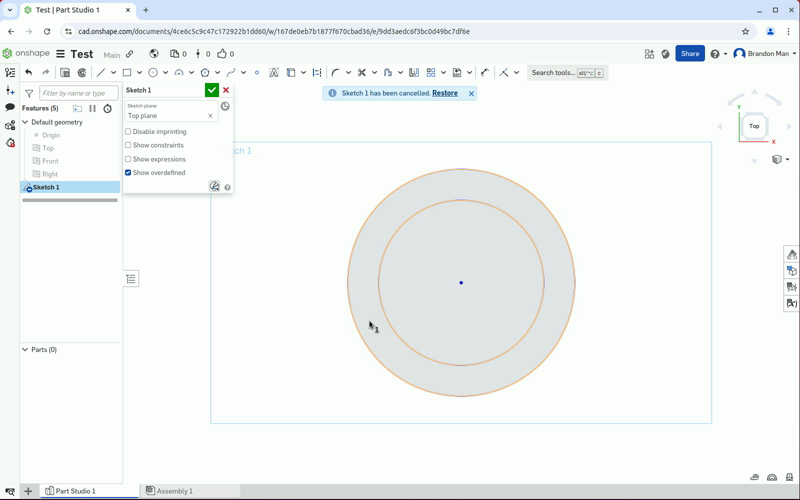
mouse_move(73, 352)
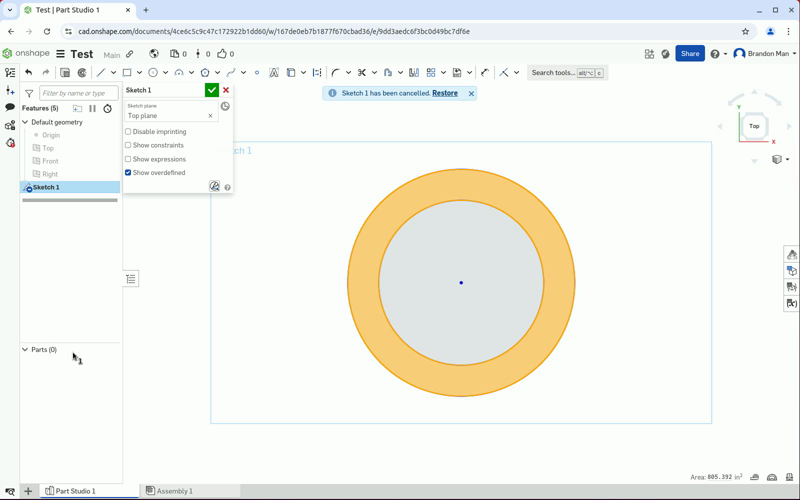
key(shift+y)
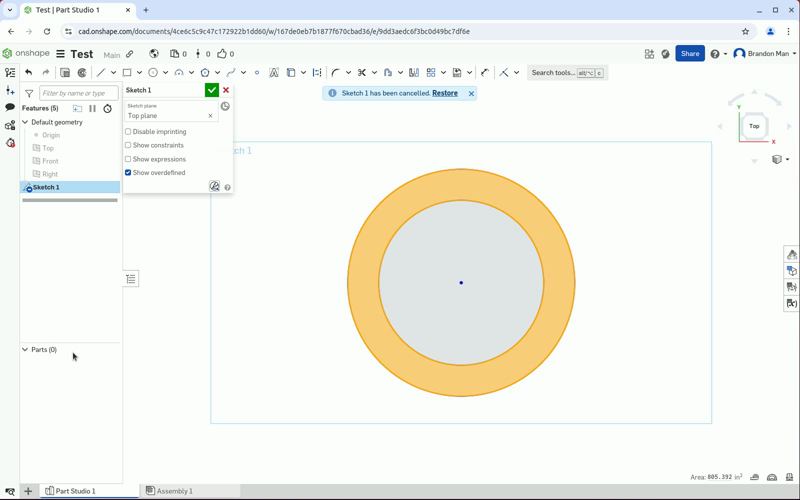
key(shift+e)
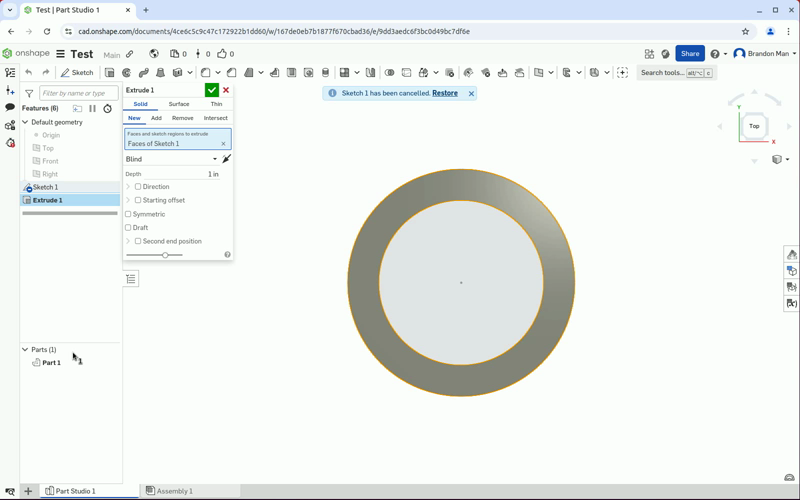
mouse_move(143, 106)
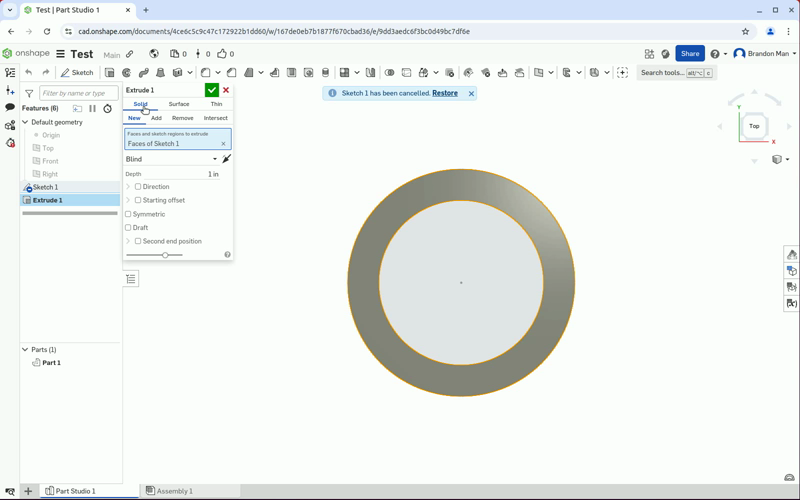
click(143, 106)
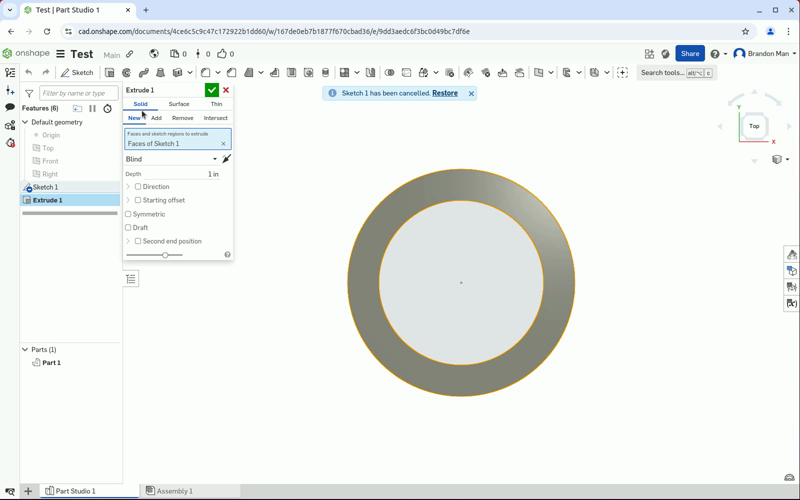
mouse_move(137, 120)
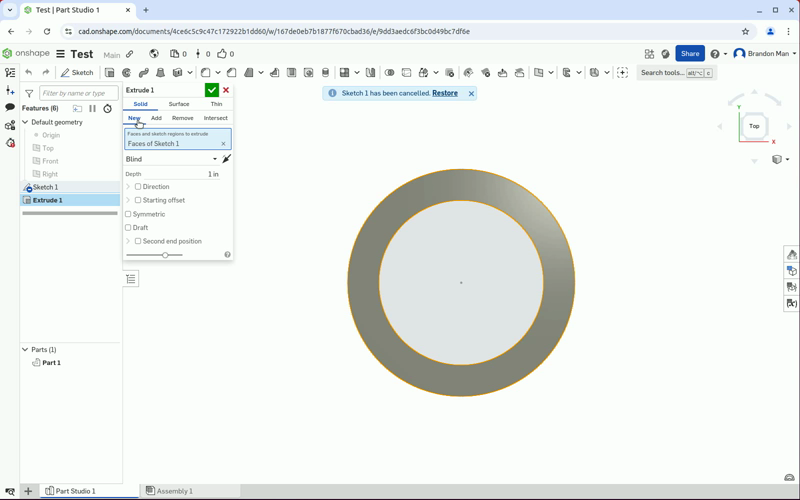
click(137, 120)
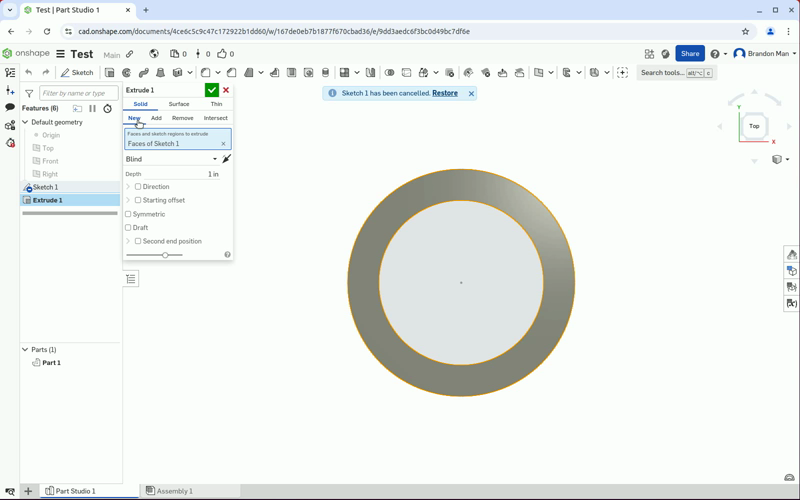
key(tab, 4)
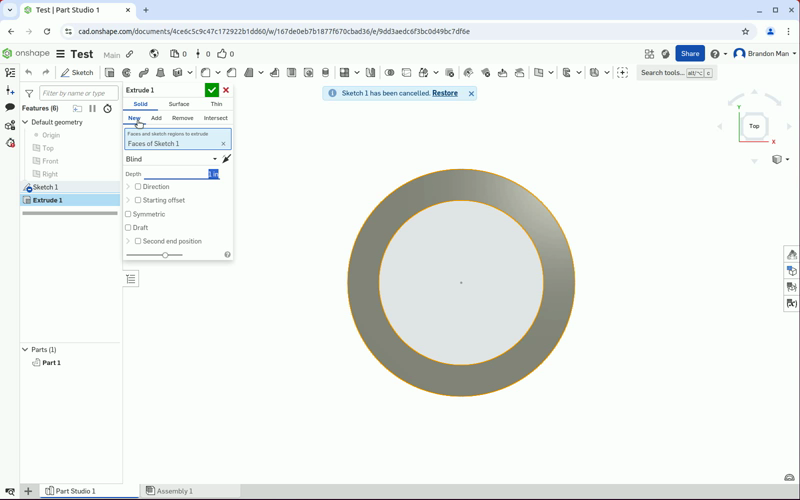
text(9.388)
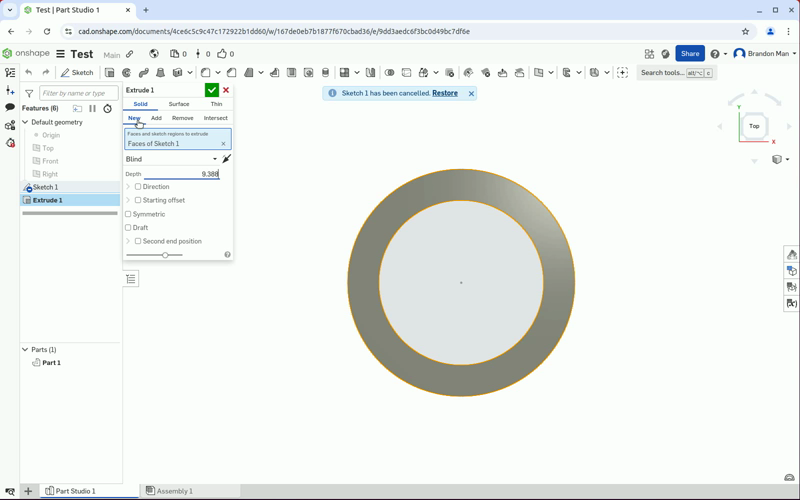
key(enter)
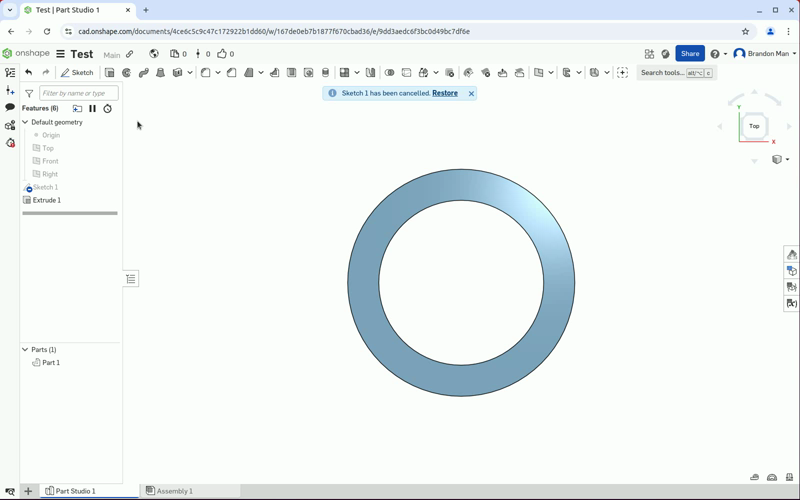
key(shift+h)
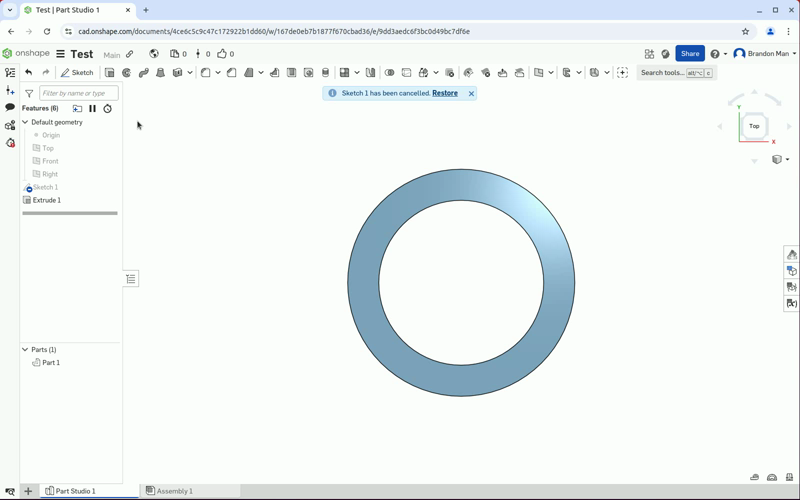
key(shift+h)
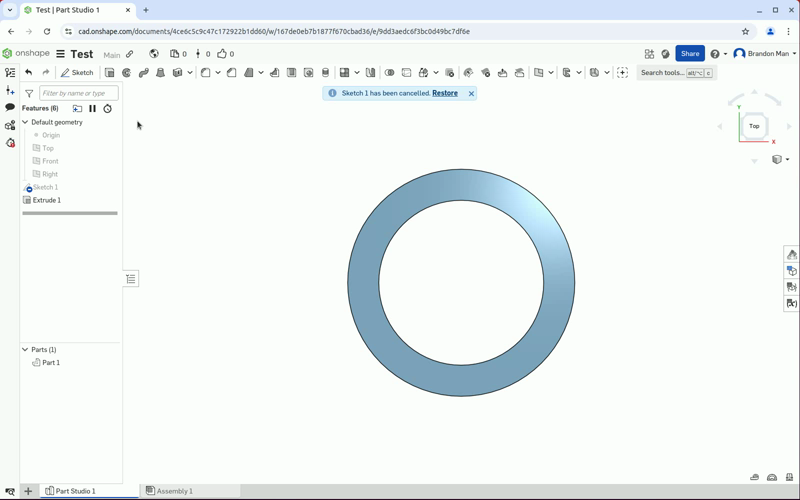
mouse_move(73, 189)
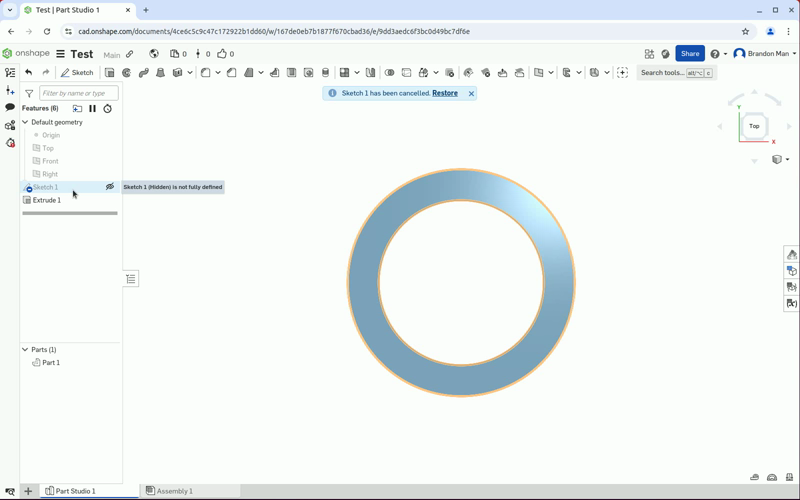
click(73, 189)
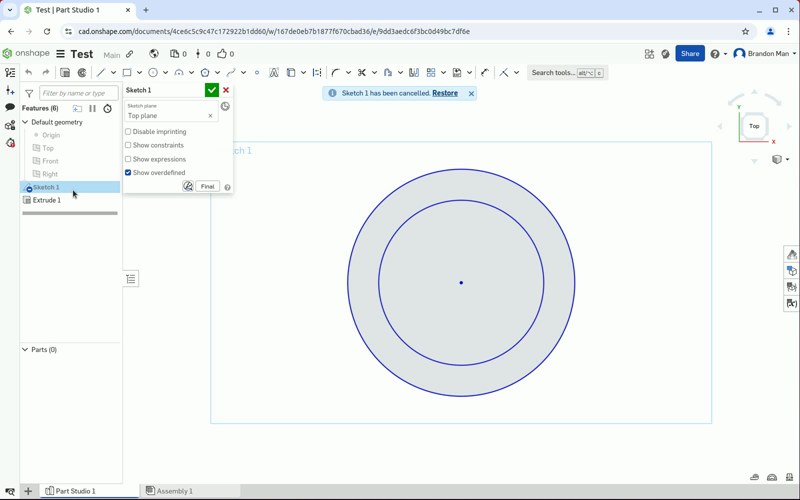
mouse_move(229, 92)
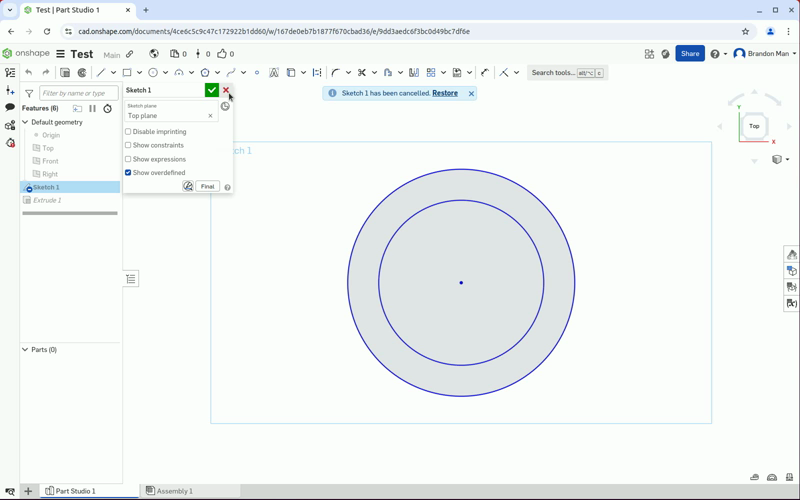
click(229, 92)
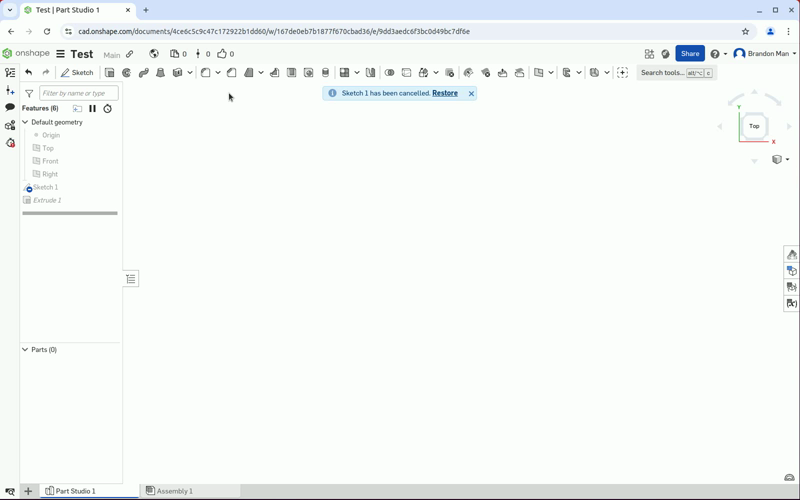
mouse_move(541, 75)
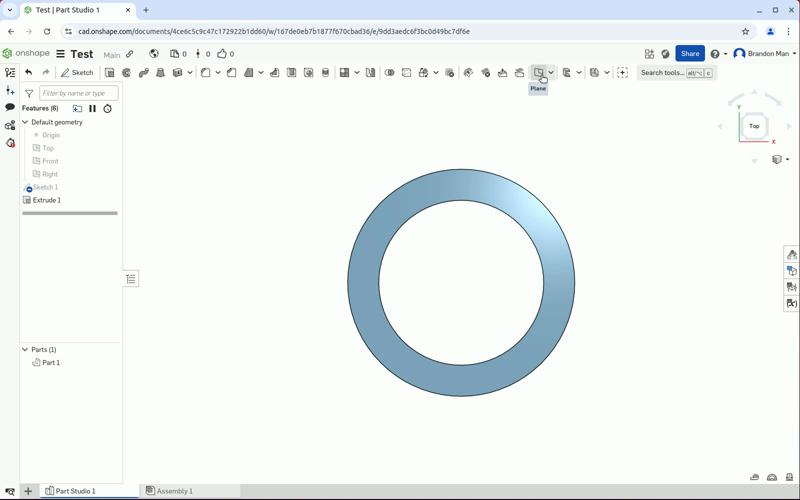
click(541, 75)
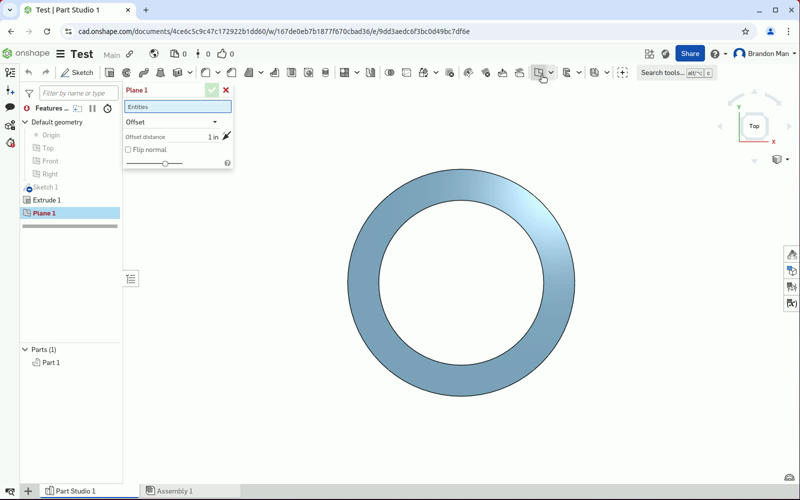
mouse_move(73, 150)
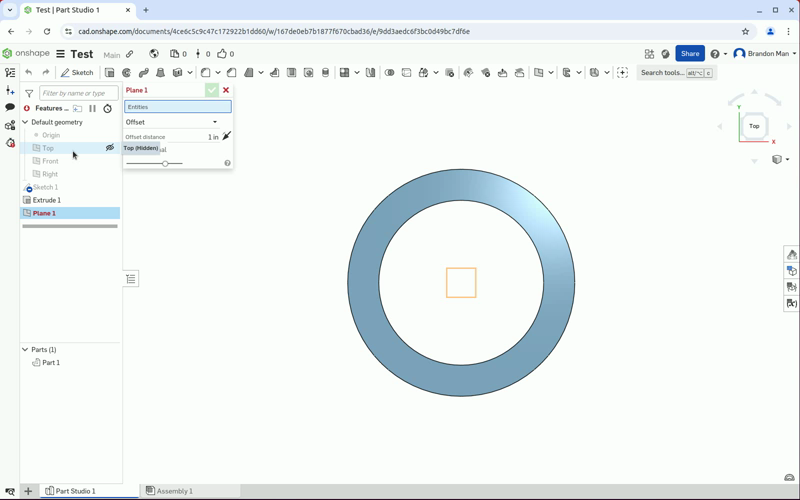
click(73, 150)
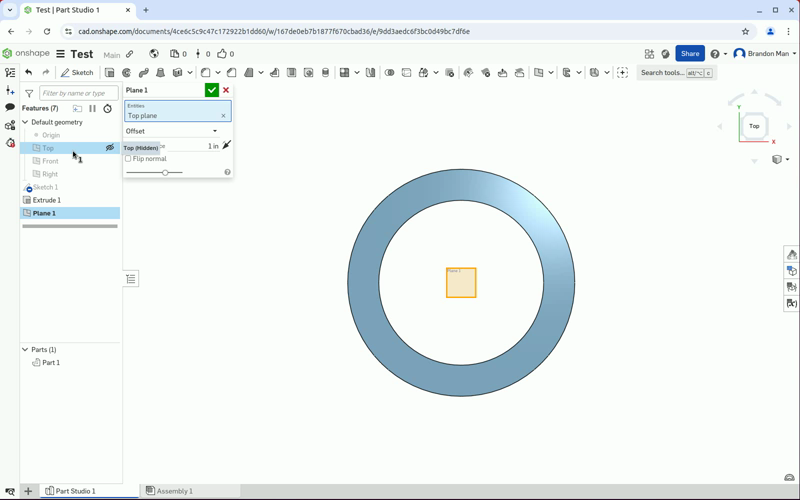
key(tab, 2)
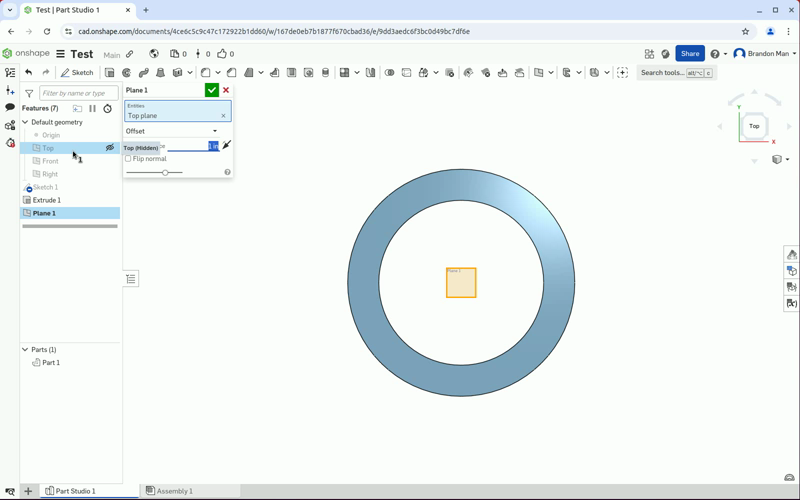
text(9.397)
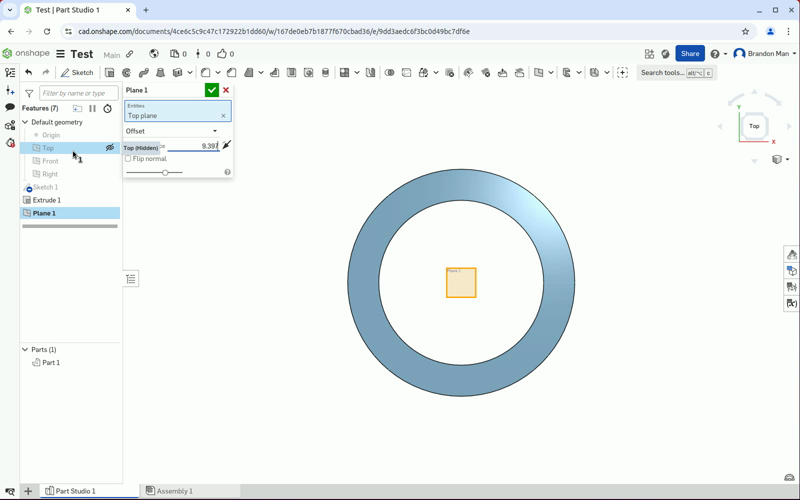
key(enter, 2)
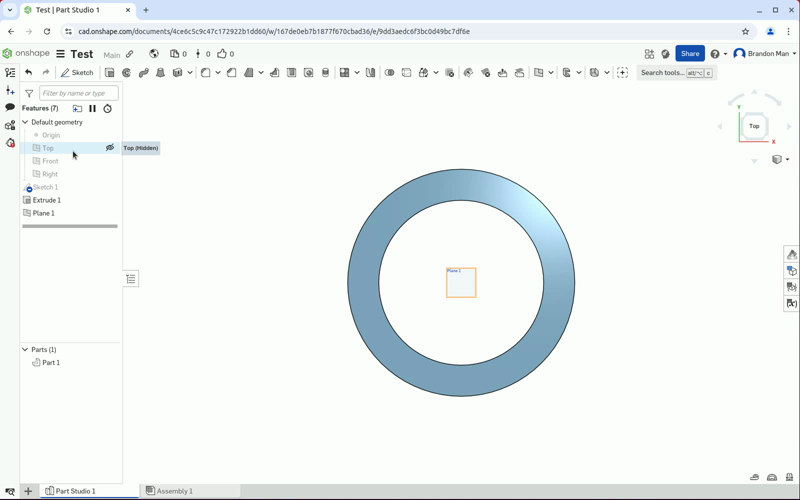
key(shift+s)
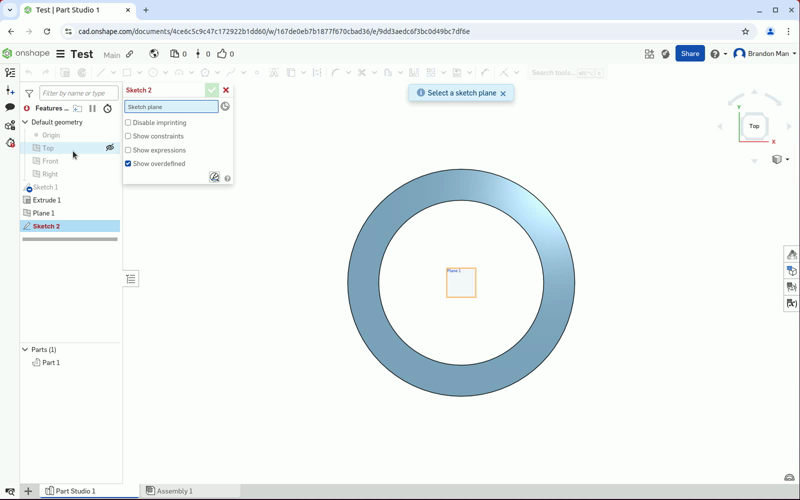
mouse_move(73, 215)
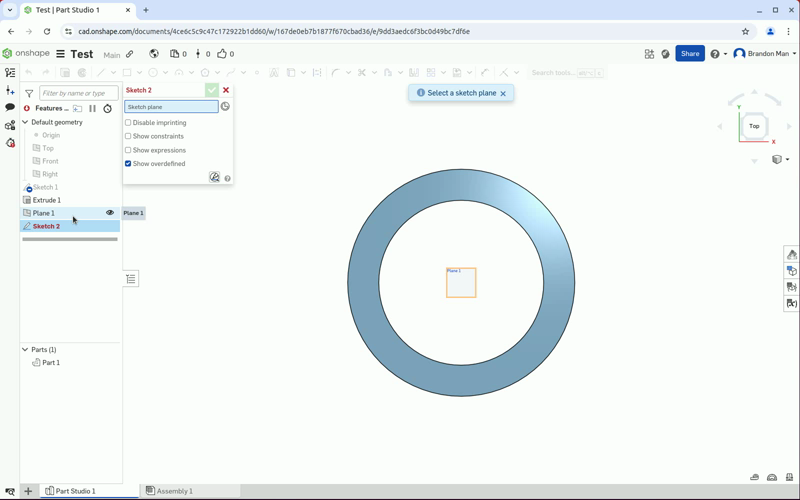
click(73, 215)
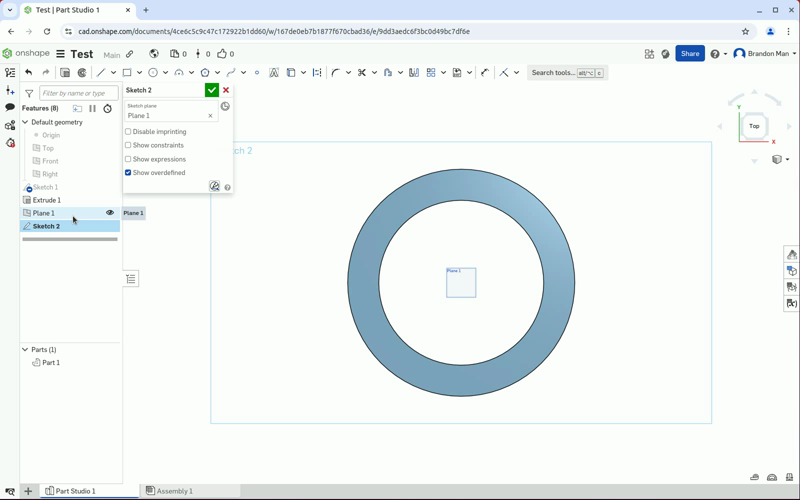
mouse_move(73, 352)
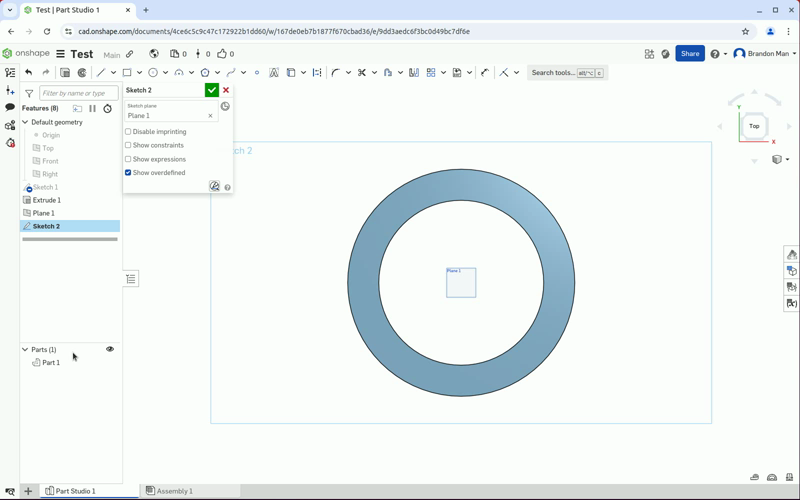
key(y)
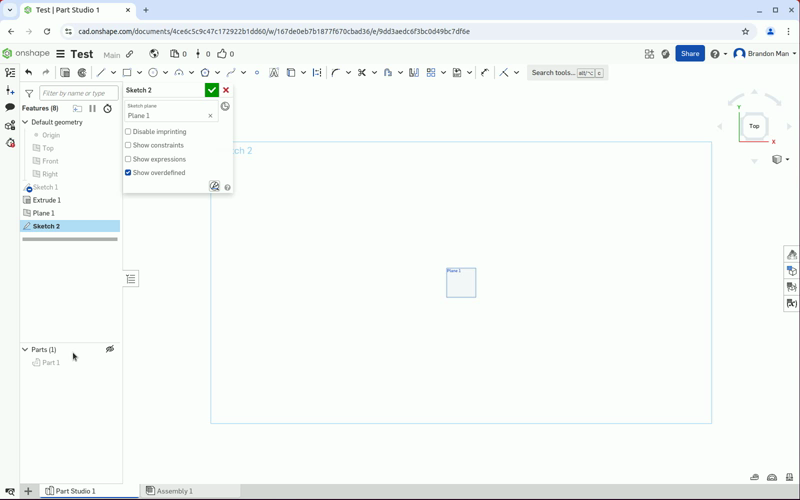
key(c)
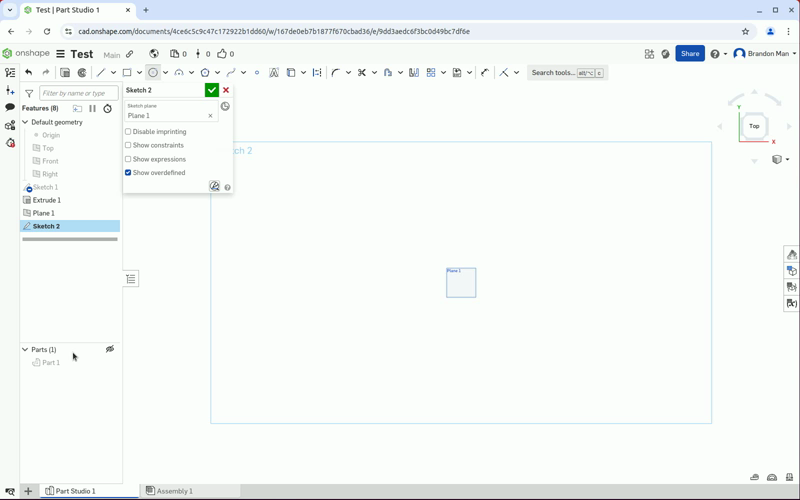
key_down(shift)
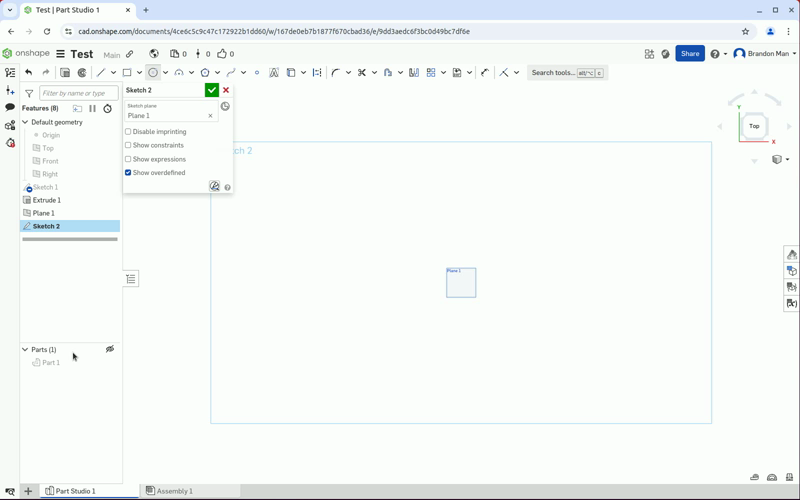
mouse_move(461, 282)
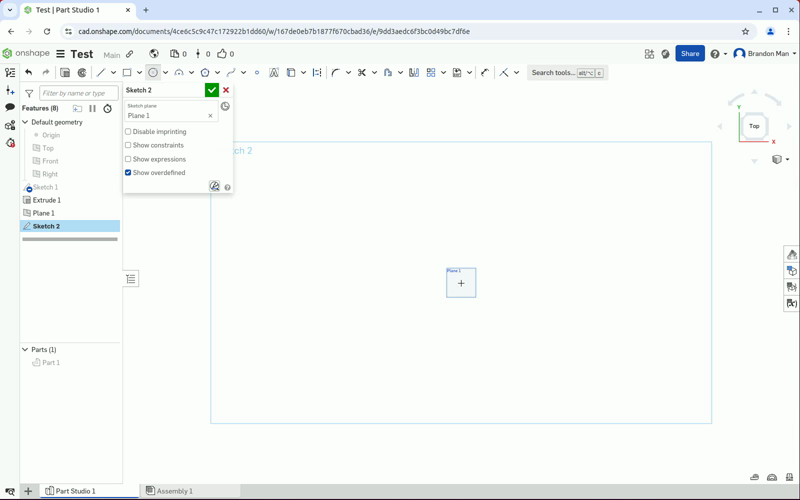
click(461, 282)
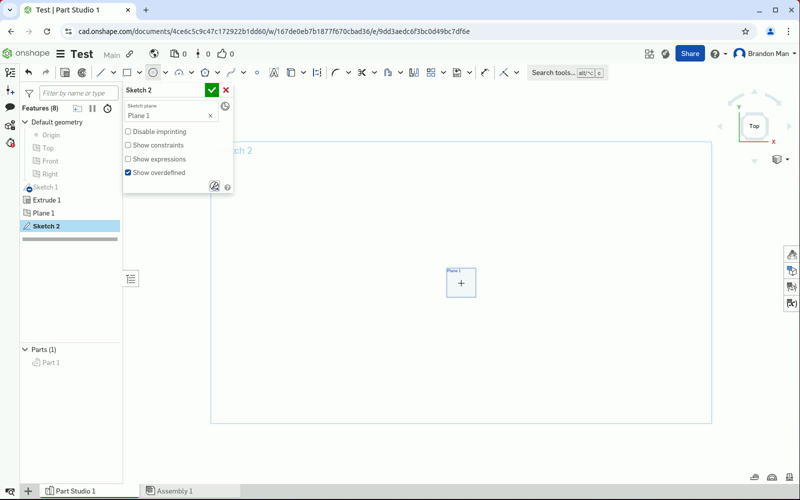
key_up(shift)
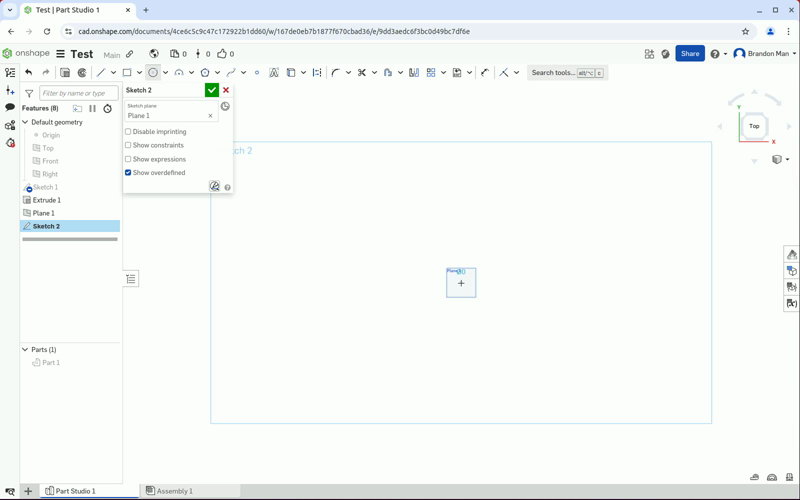
mouse_move(553, 282)
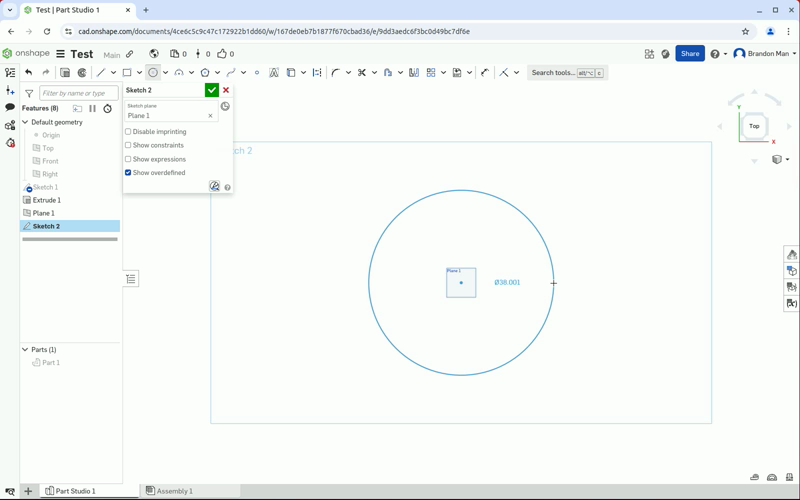
click(553, 282)
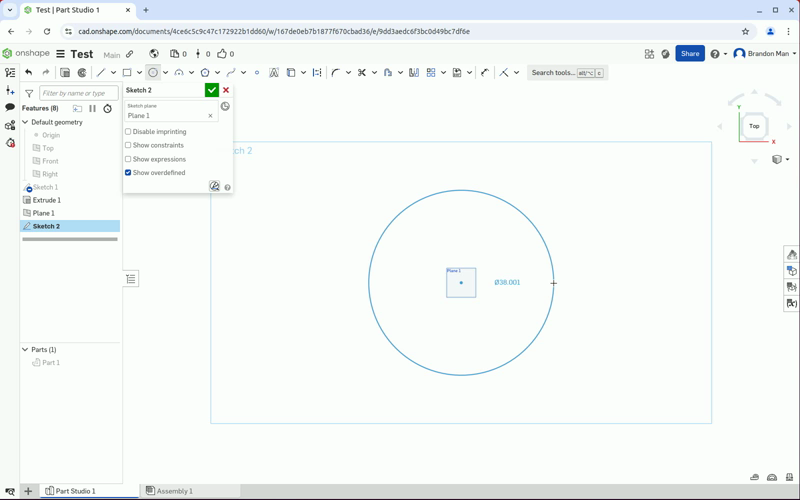
key(esc)
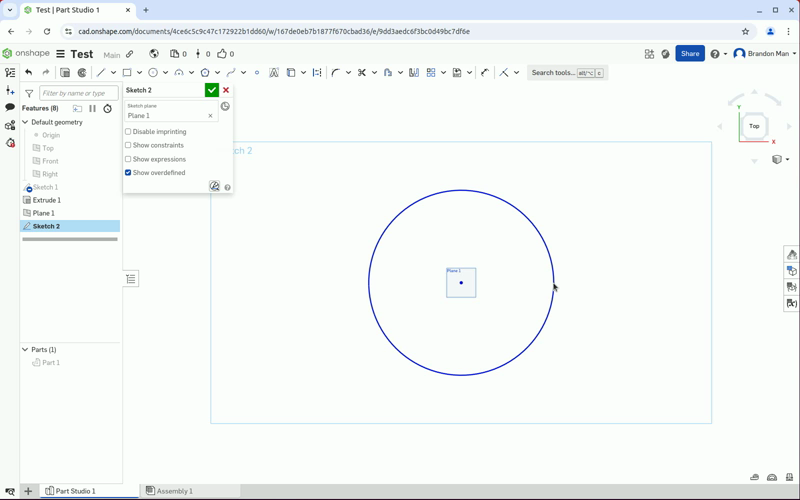
key(c)
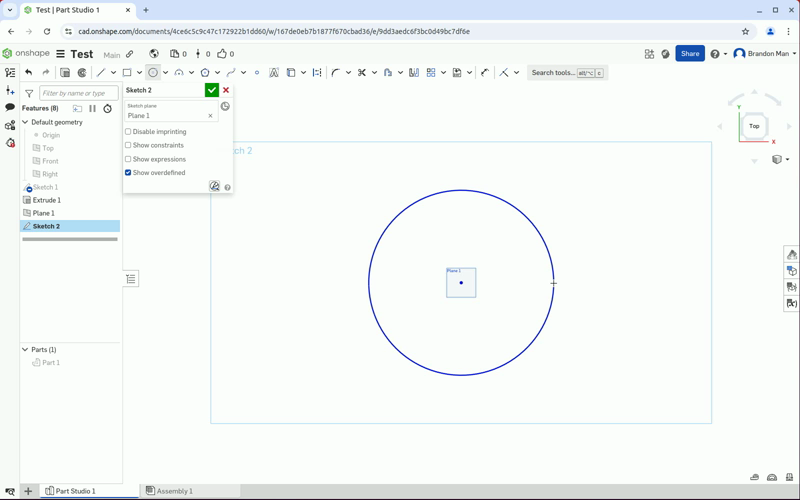
key_down(shift)
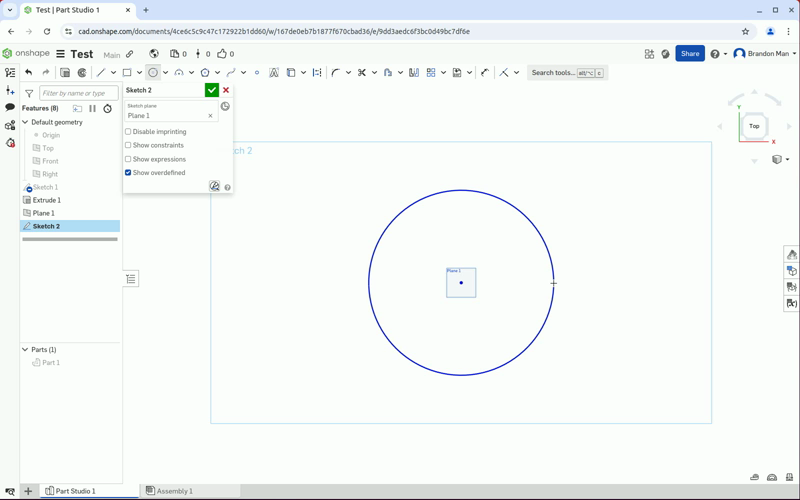
mouse_move(461, 282)
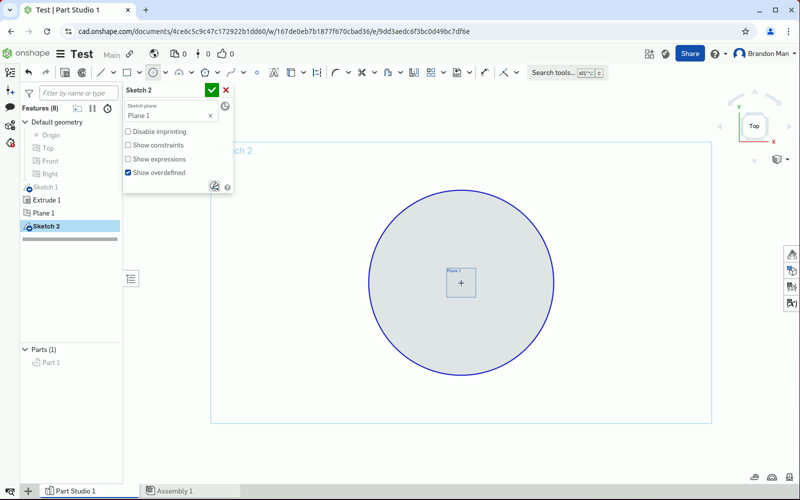
click(461, 282)
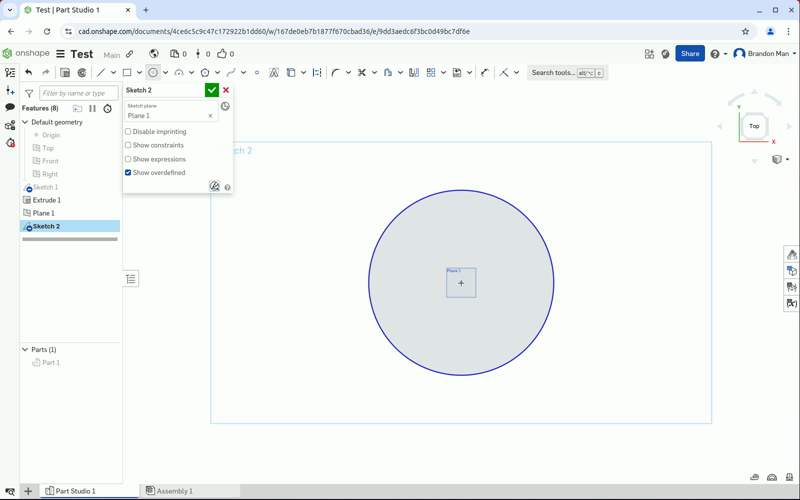
key_up(shift)
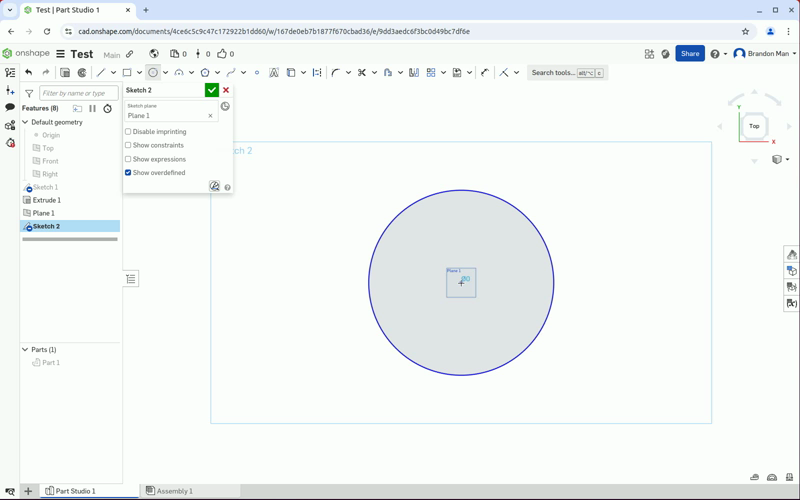
mouse_move(543, 282)
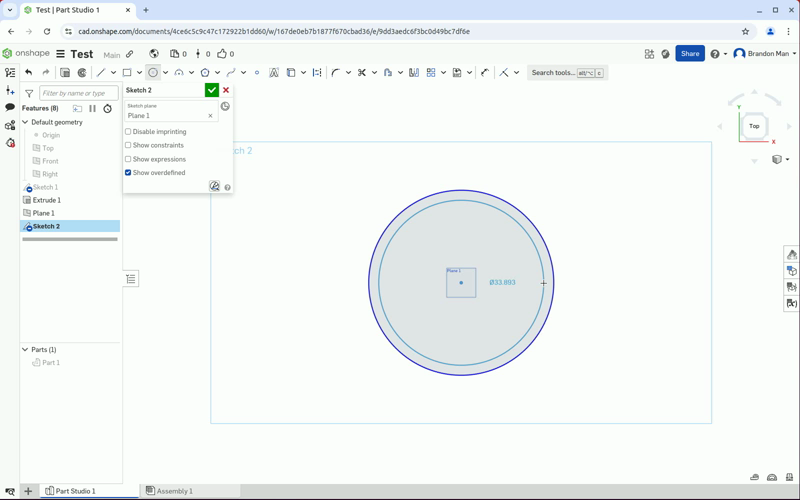
click(543, 282)
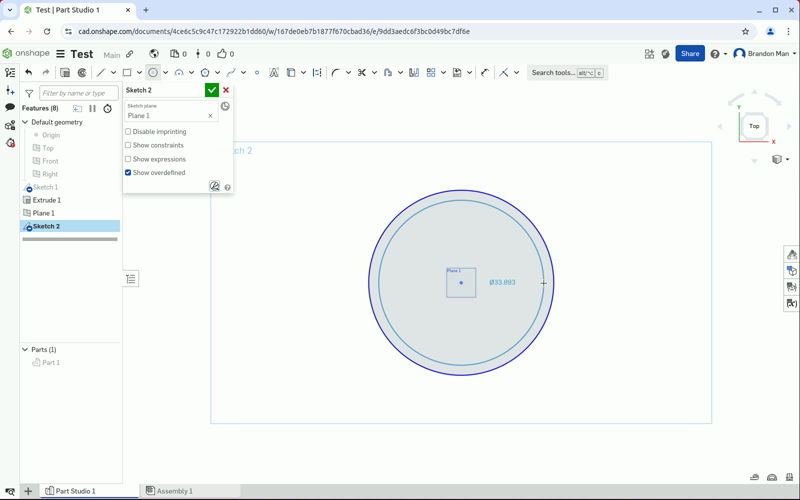
key(esc)
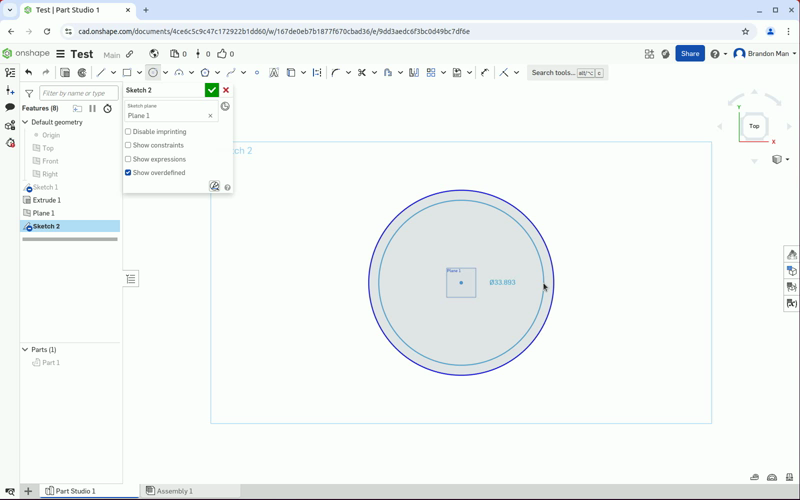
mouse_move(502, 359)
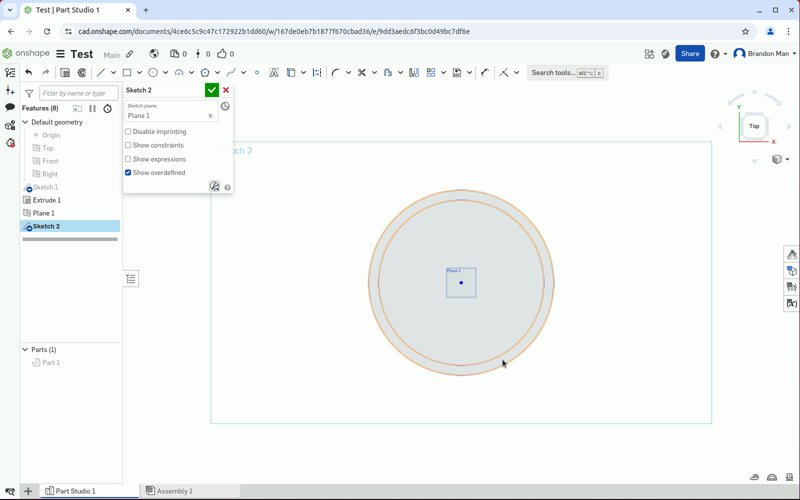
click(502, 359)
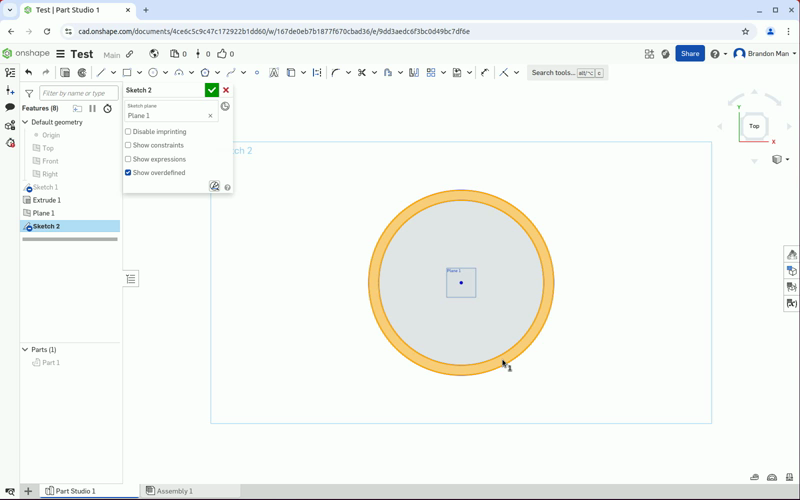
mouse_move(73, 352)
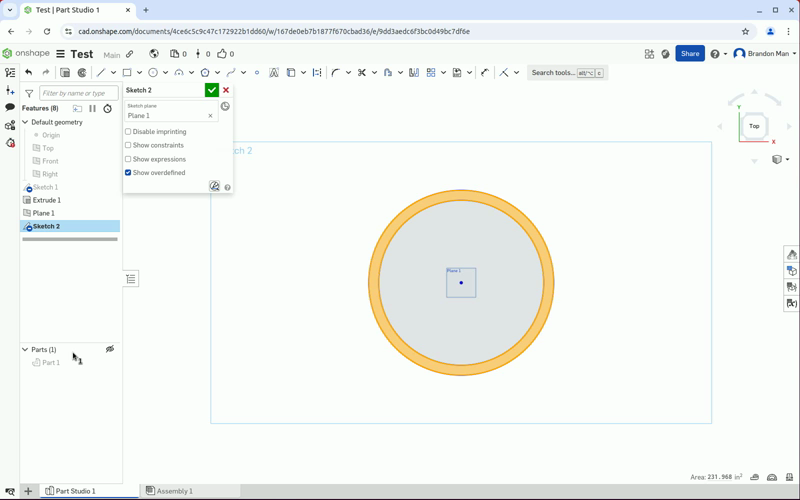
key(shift+y)
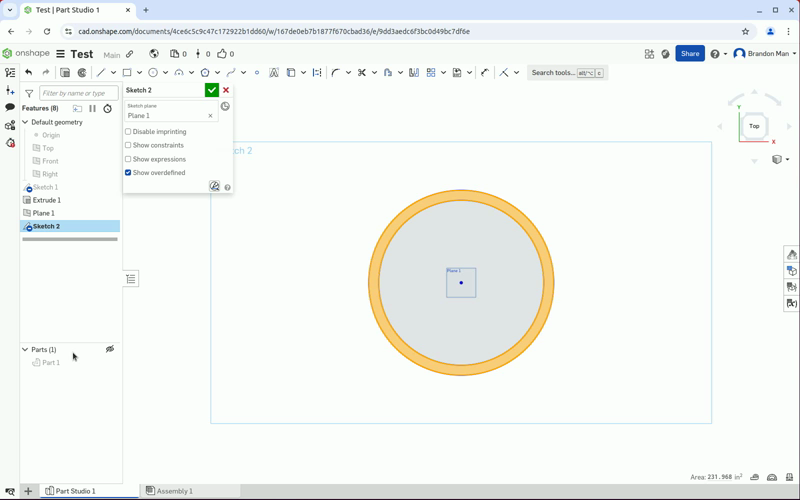
key(shift+e)
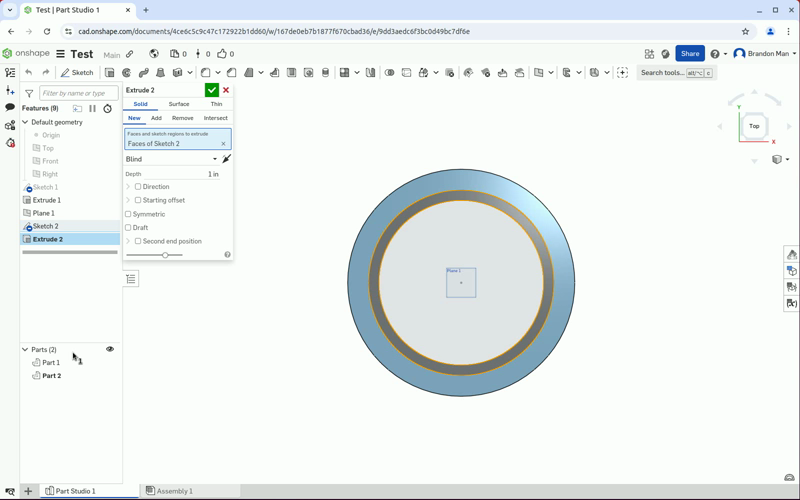
mouse_move(143, 106)
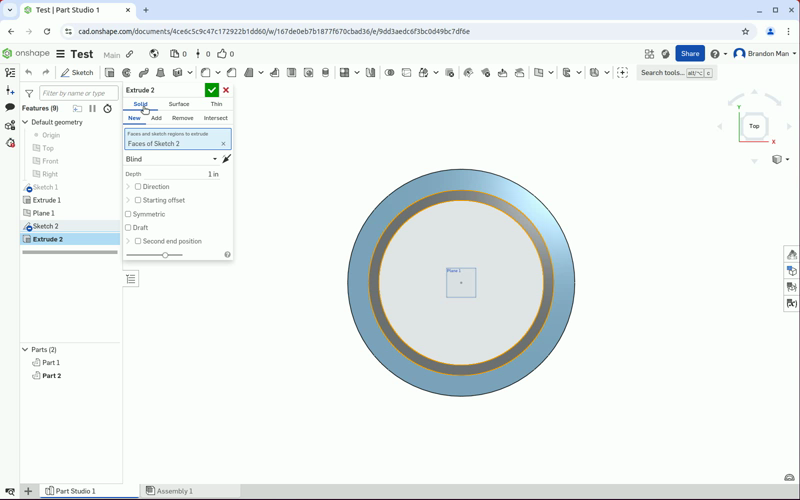
click(143, 106)
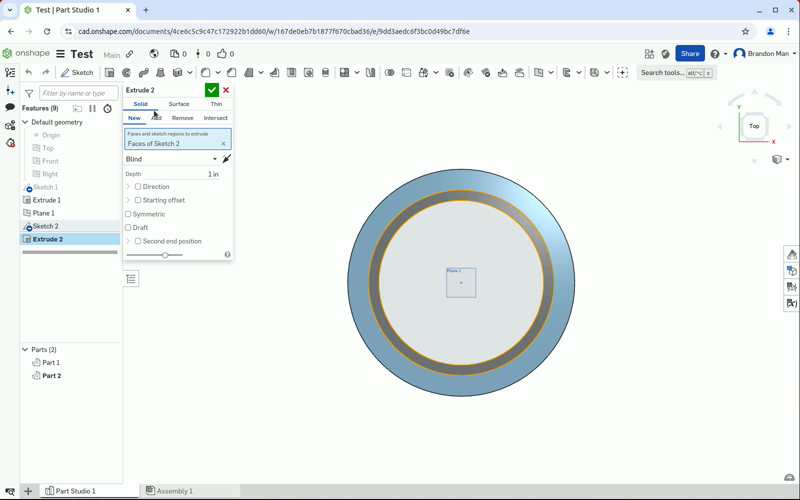
mouse_move(186, 120)
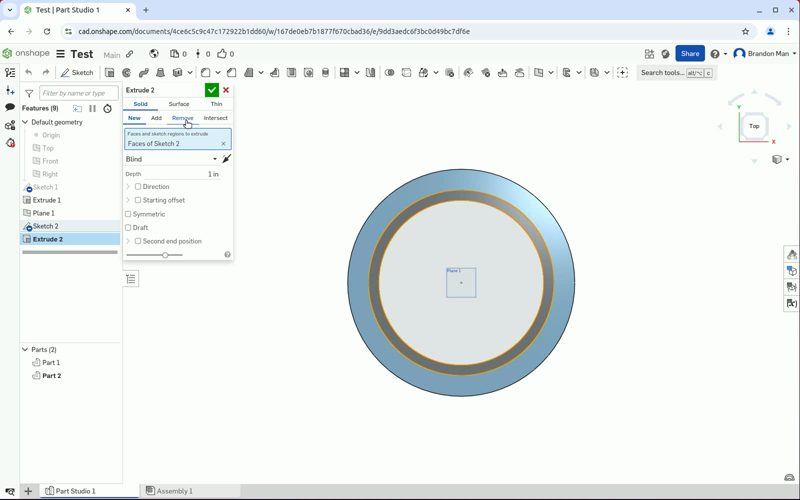
click(186, 120)
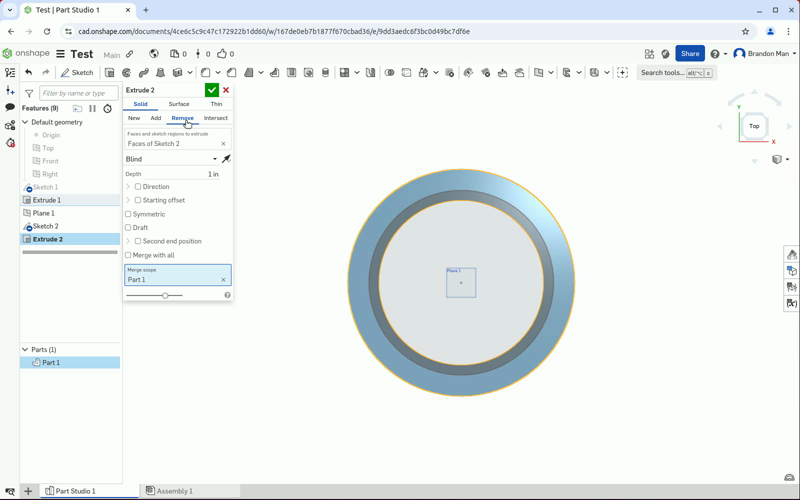
key(tab, 4)
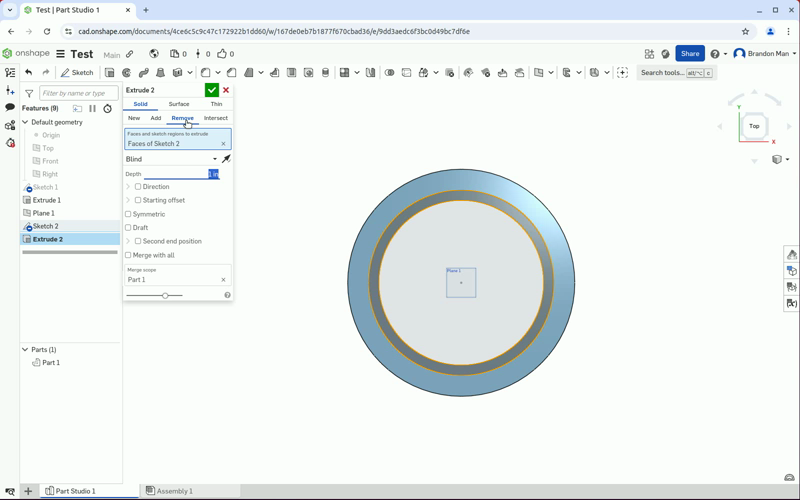
text(1.926)
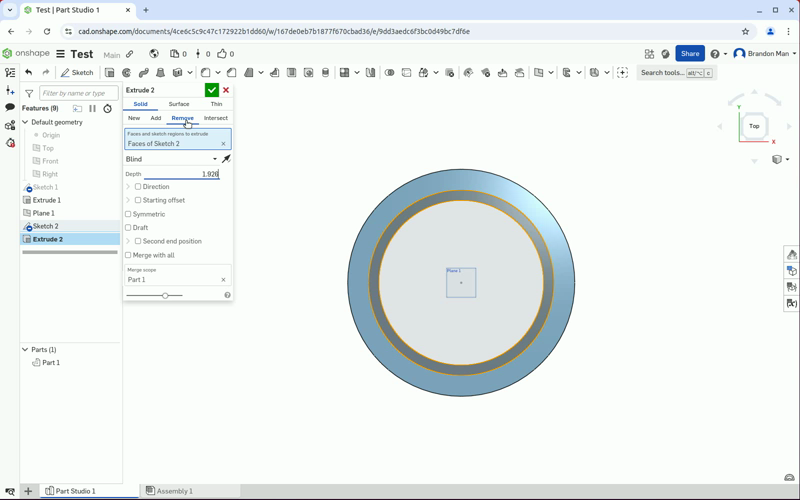
key(tab, 6)
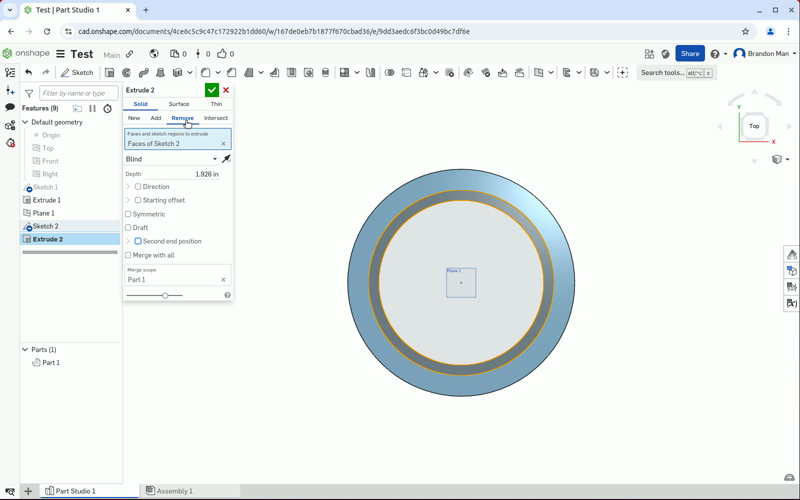
key(space)
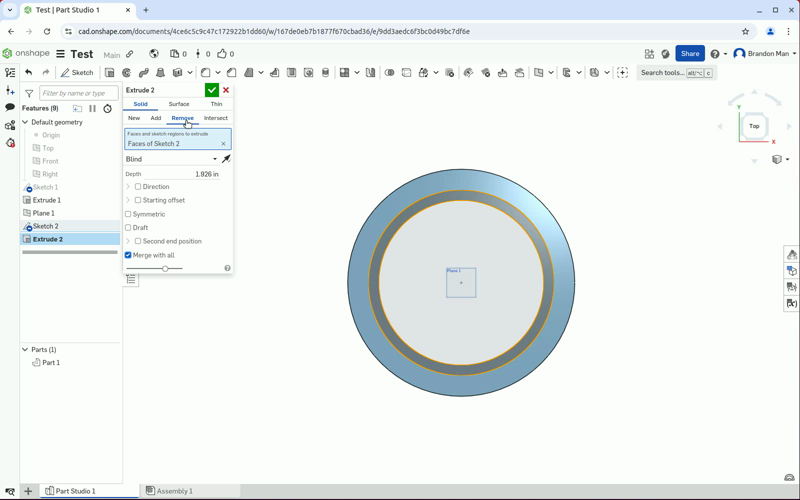
key(enter)
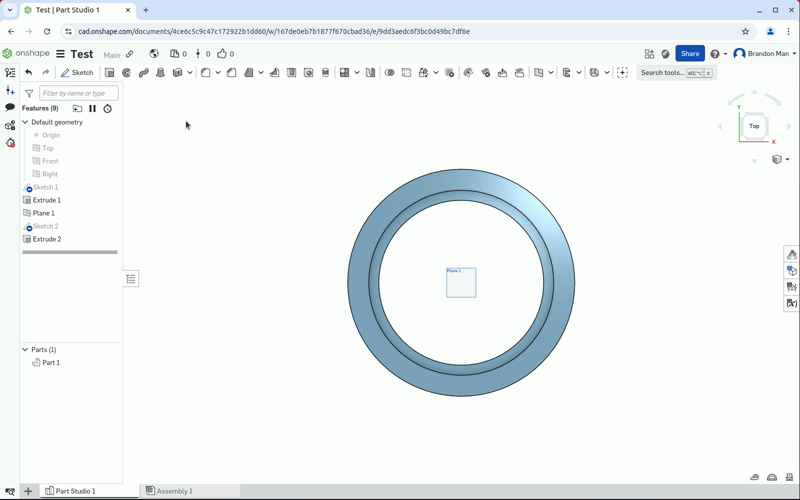
key(shift+h)
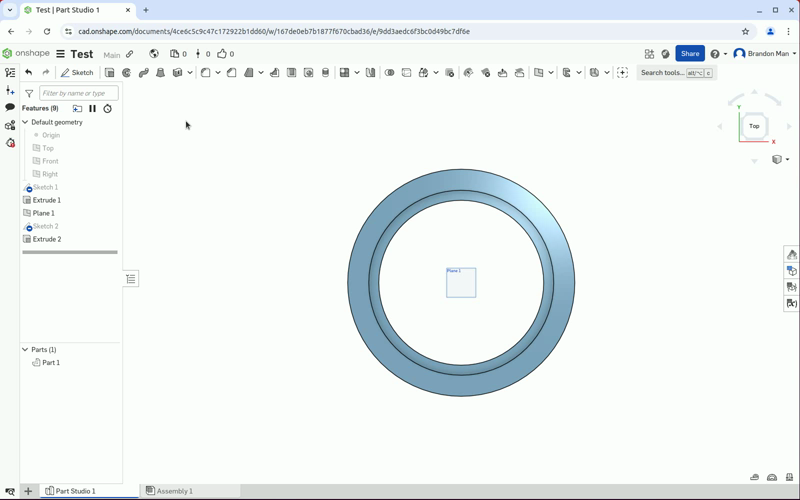
key(shift+h)
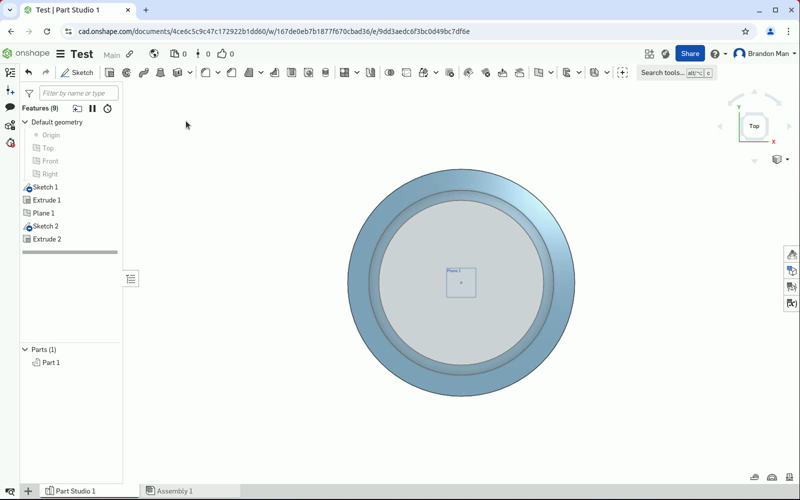
key(shift+7)
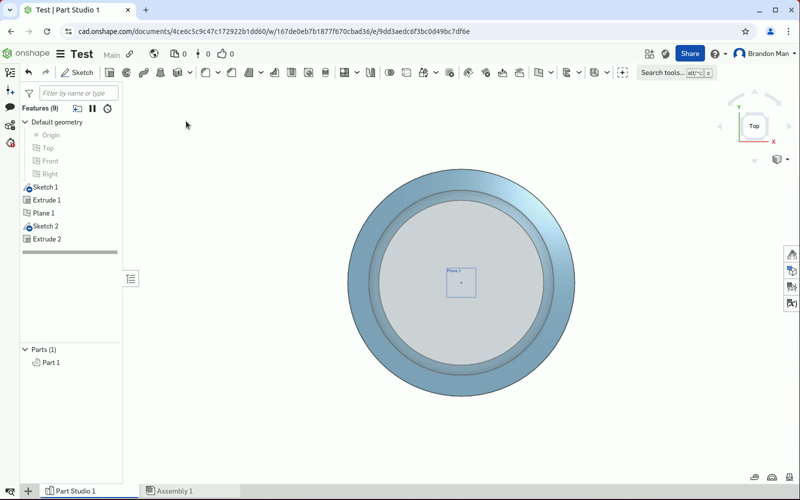
key(up, 3)
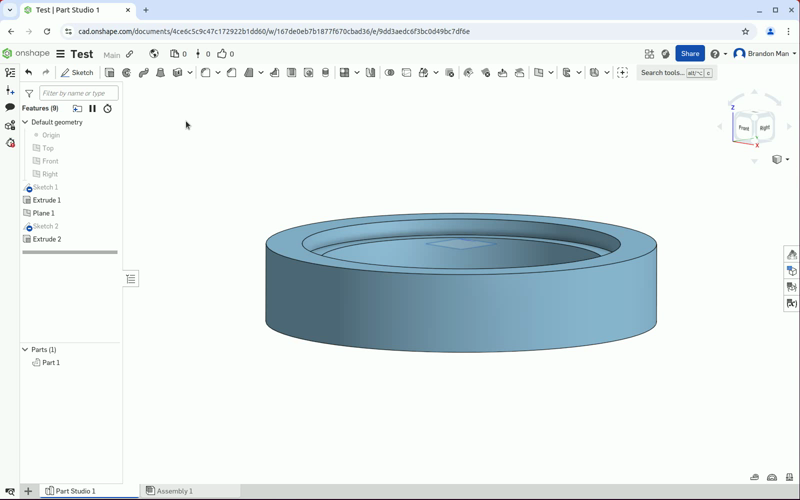
key(left, 3)
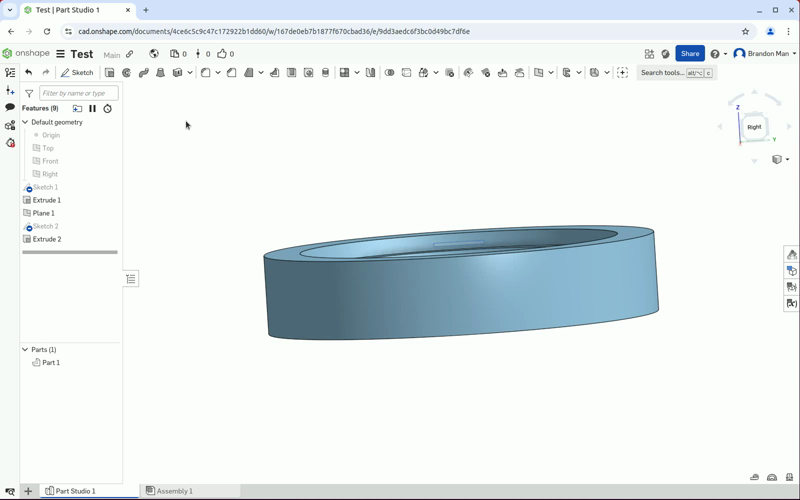
key(right, 3)
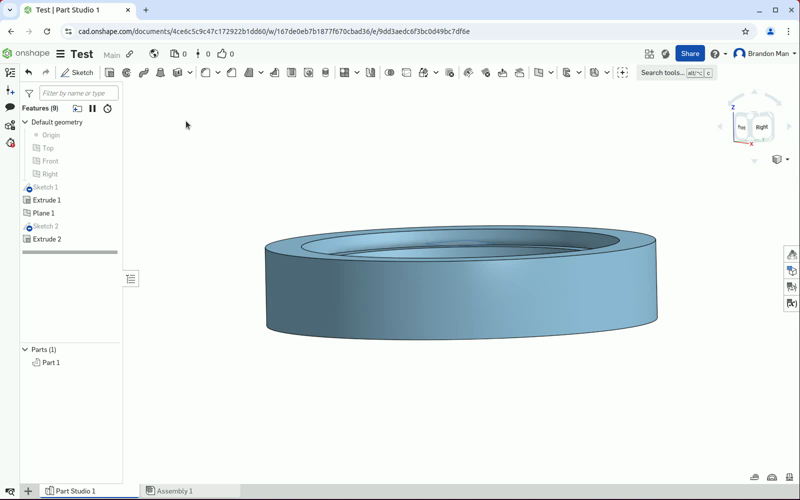
key(down, 3)
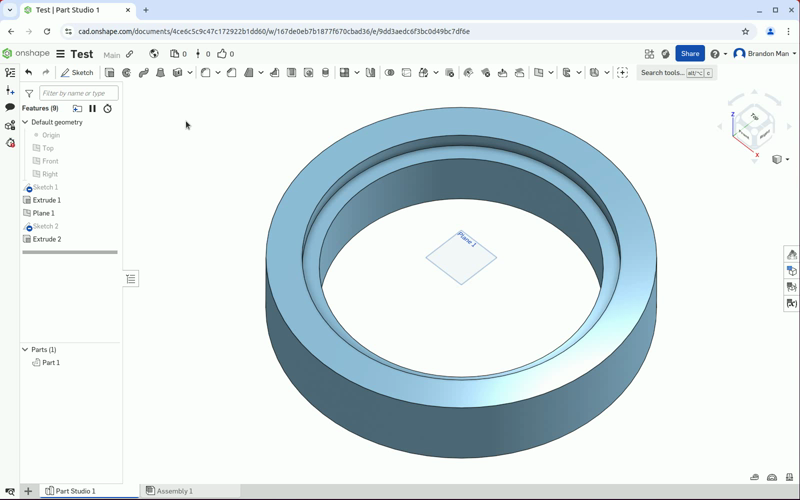
mouse_move(73, 189)
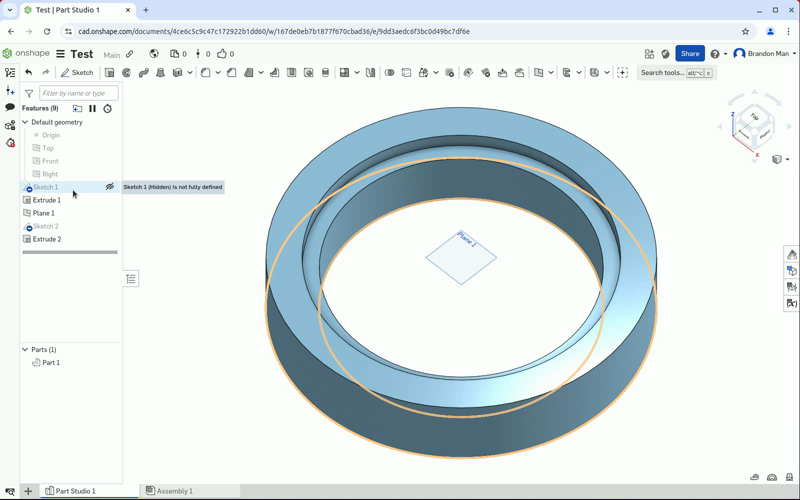
click(73, 189)